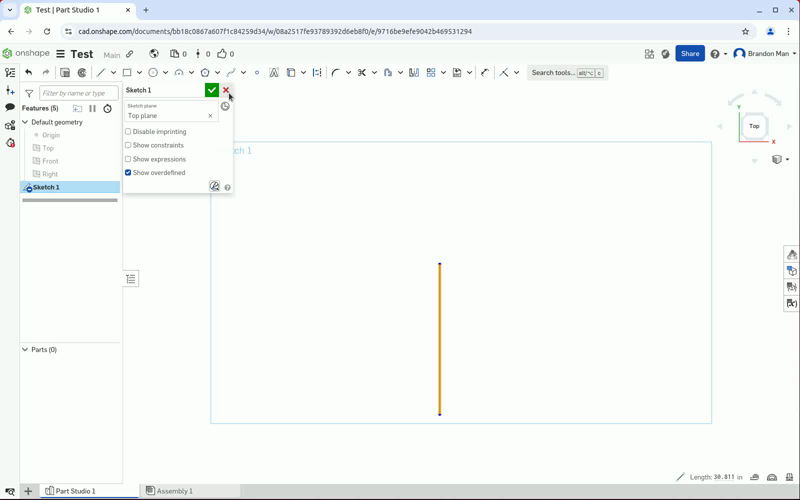
key(shift+h)
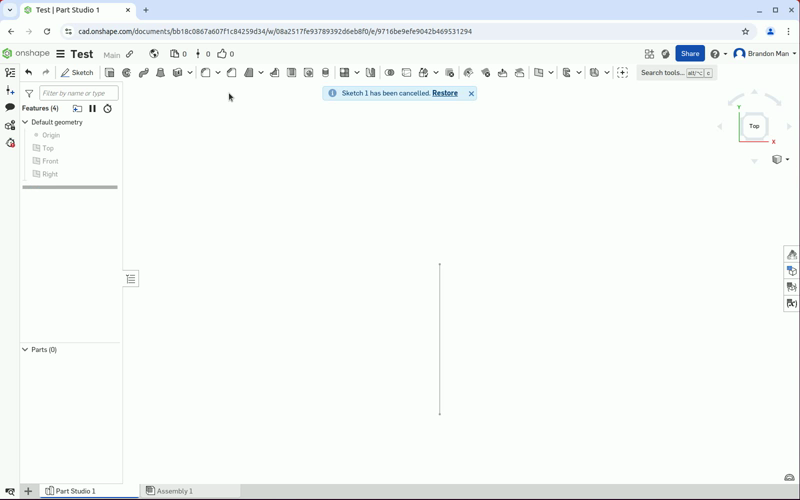
mouse_move(73, 352)
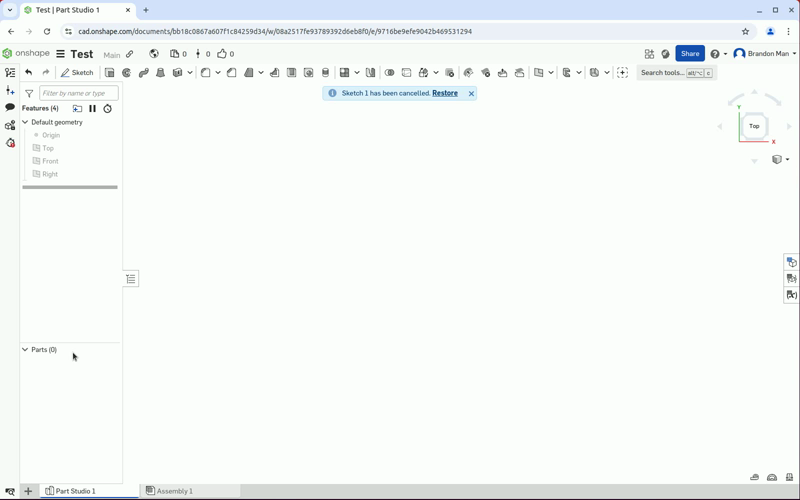
key(y)
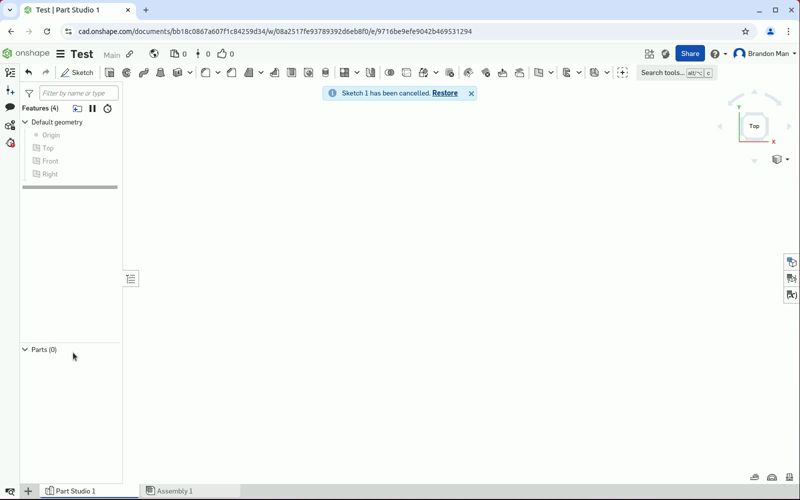
key(shift+p)
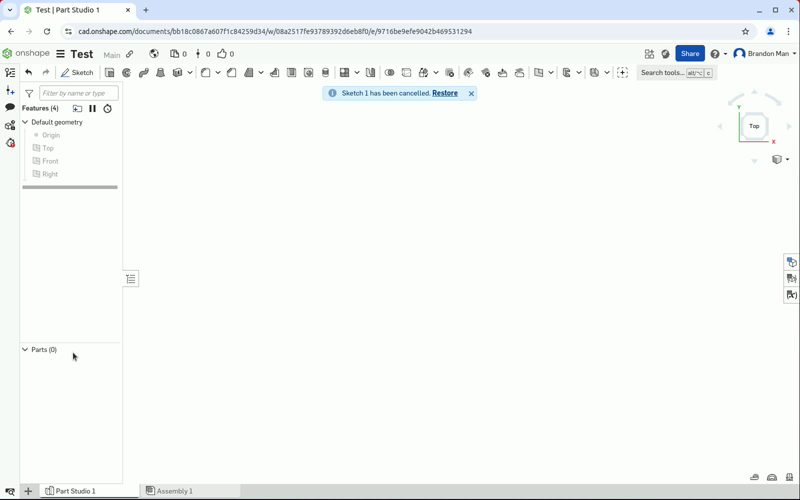
key(space)
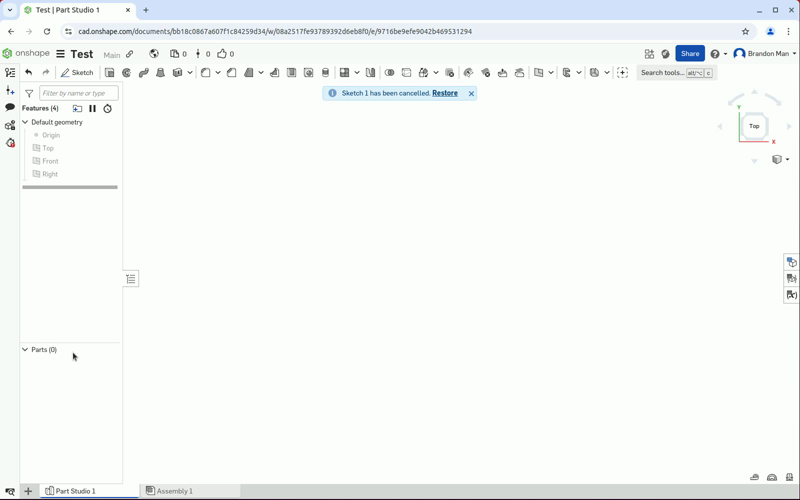
key_down(shift)
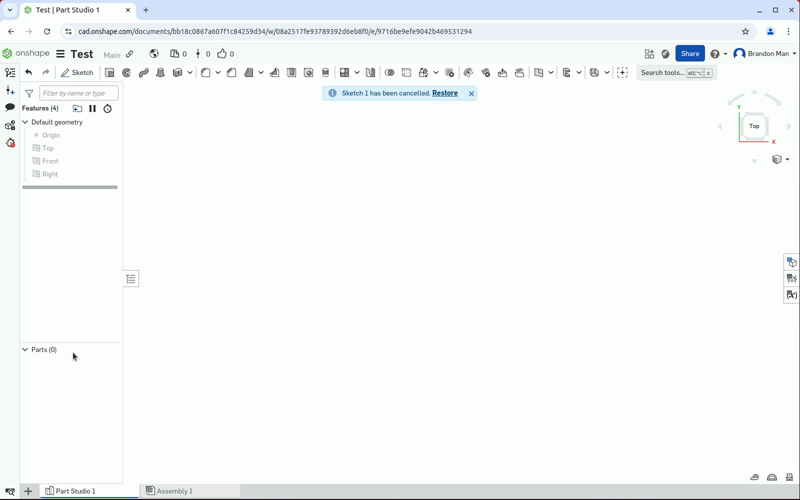
key(up)
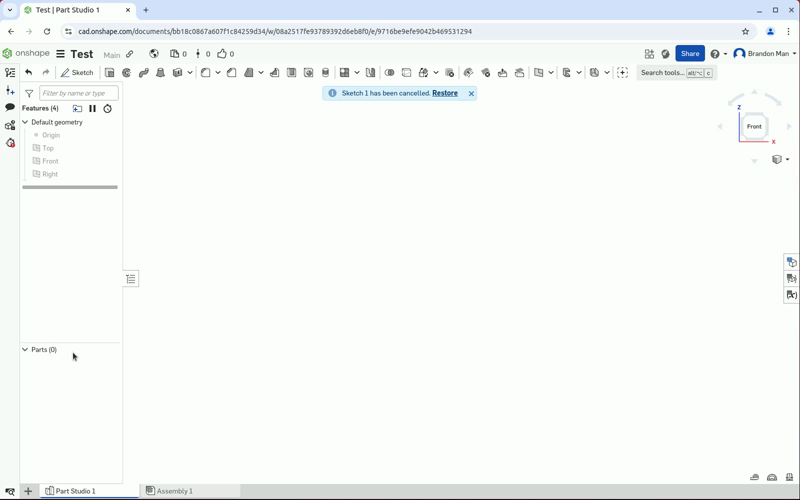
key_up(shift)
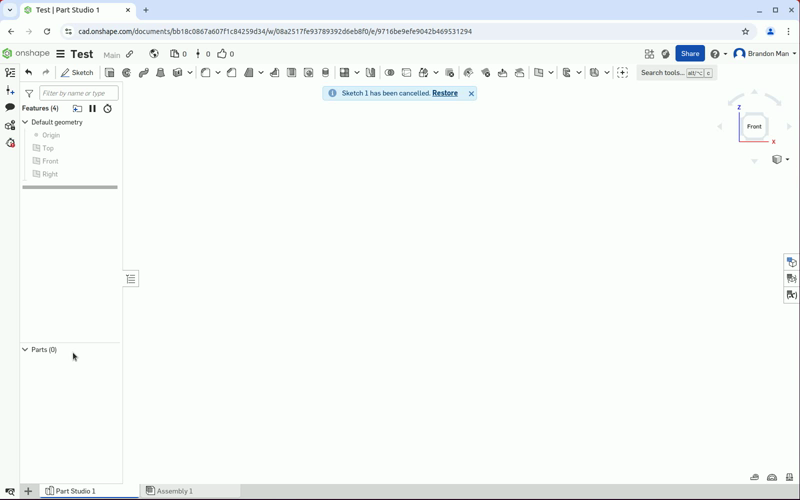
mouse_move(73, 352)
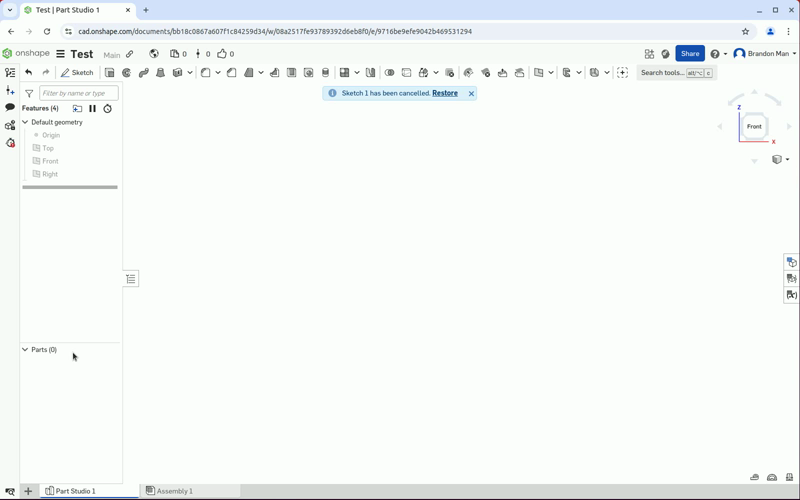
key(shift+y)
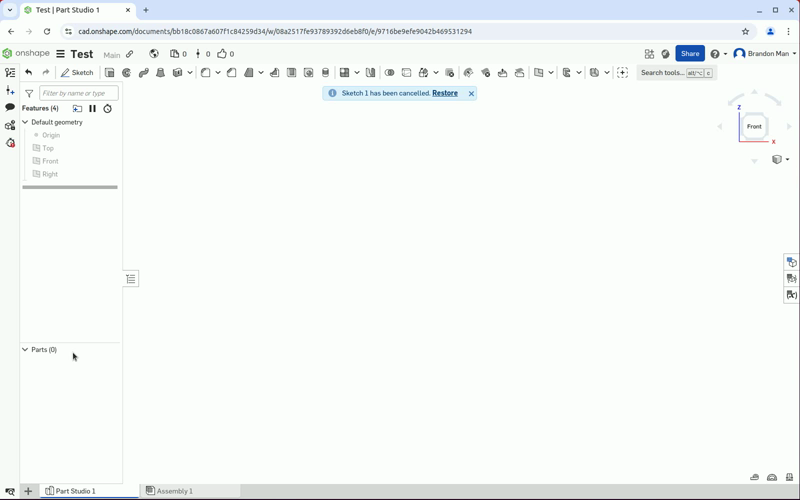
key(shift+s)
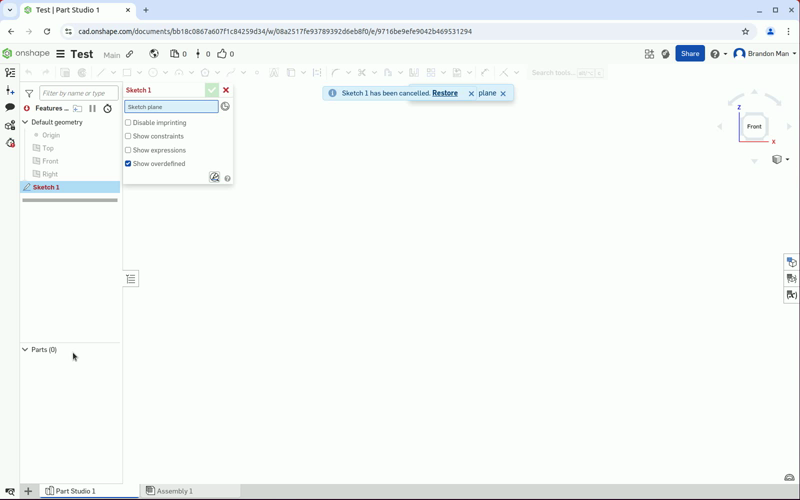
mouse_move(73, 163)
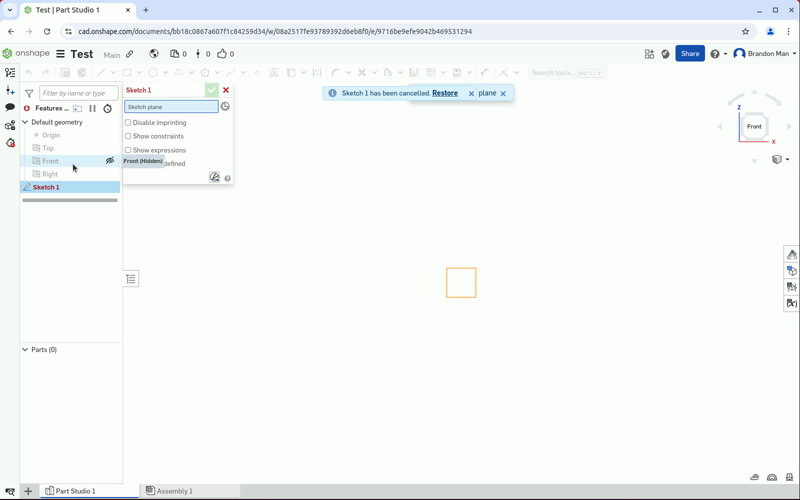
click(73, 163)
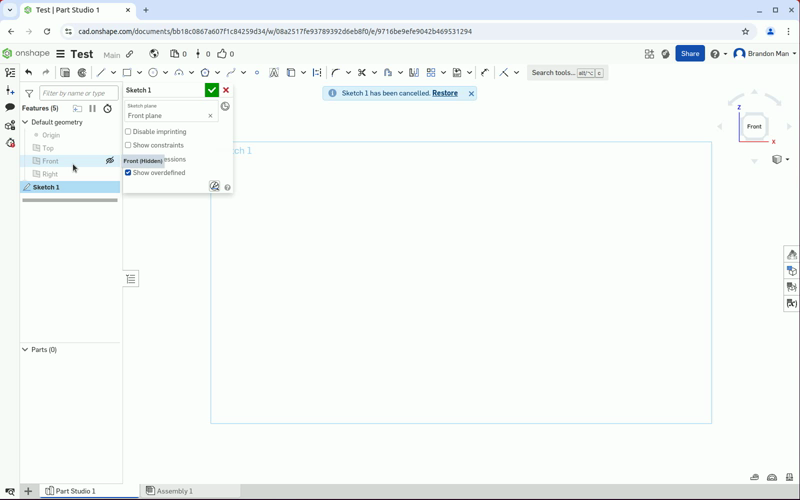
mouse_move(73, 352)
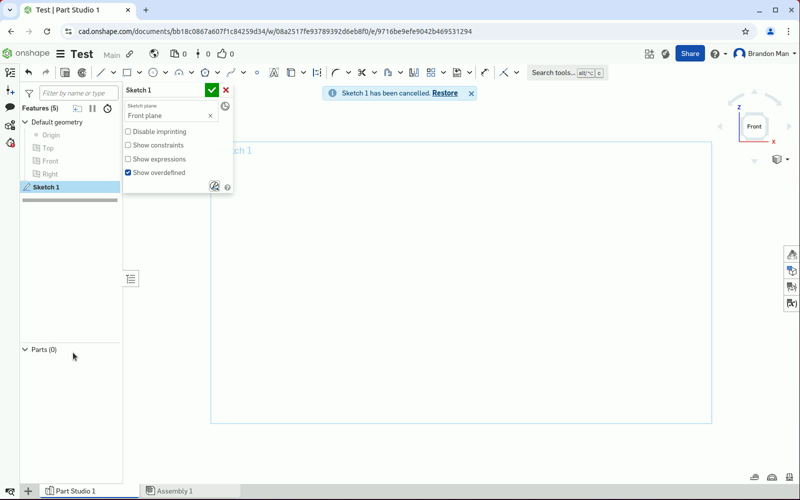
key(y)
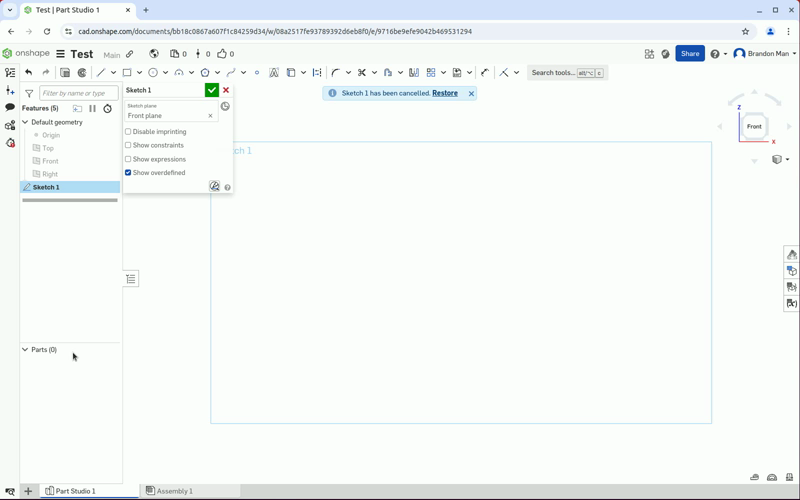
key(a)
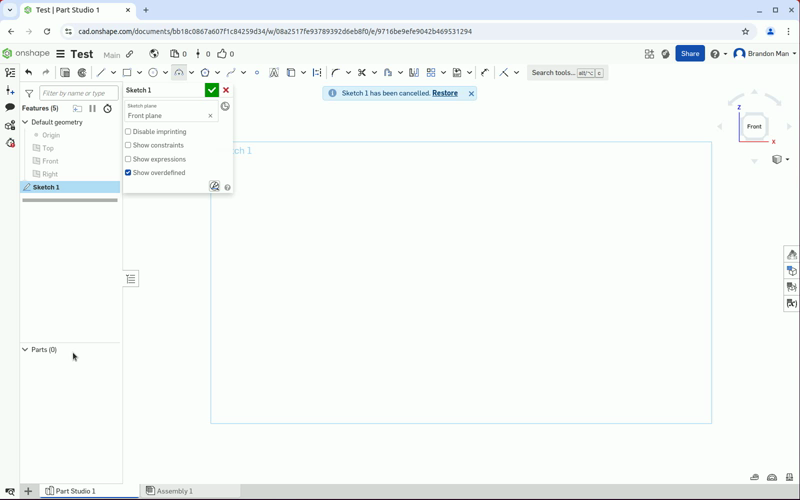
key_down(shift)
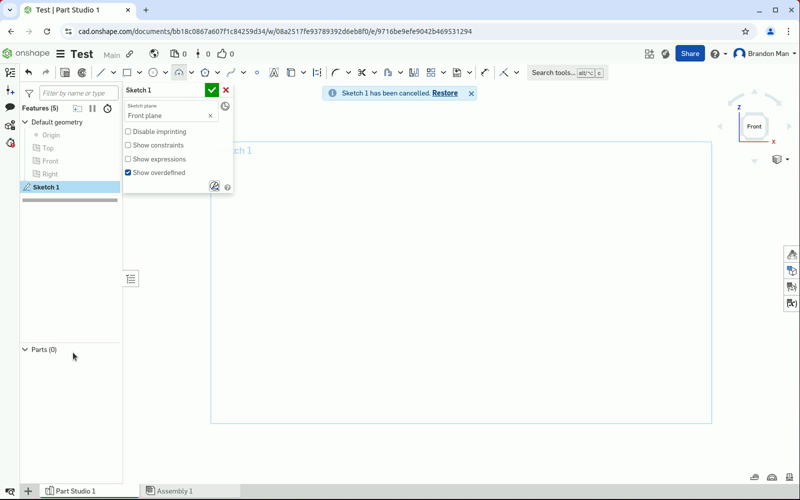
mouse_move(427, 328)
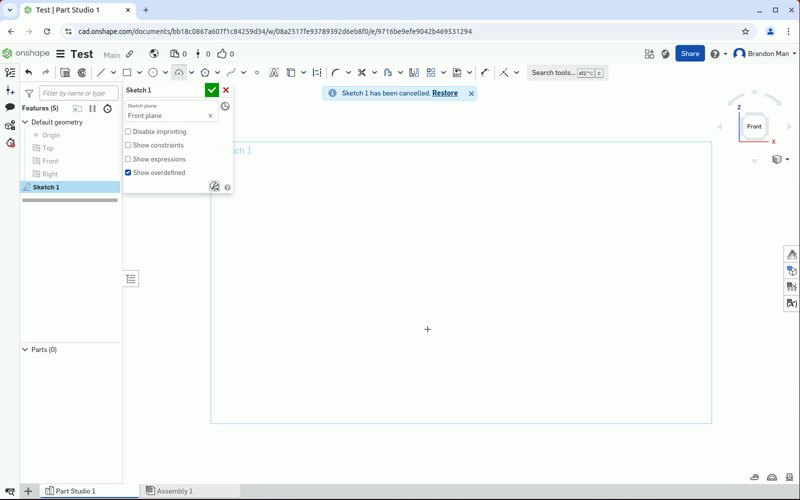
click(427, 328)
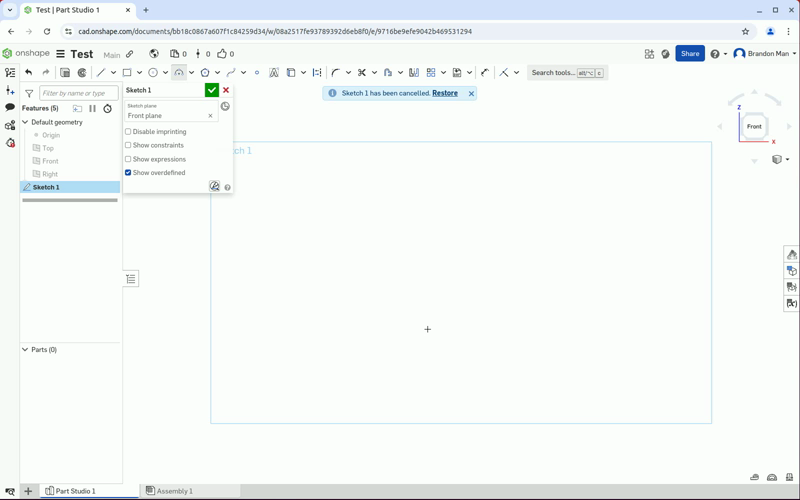
key_up(shift)
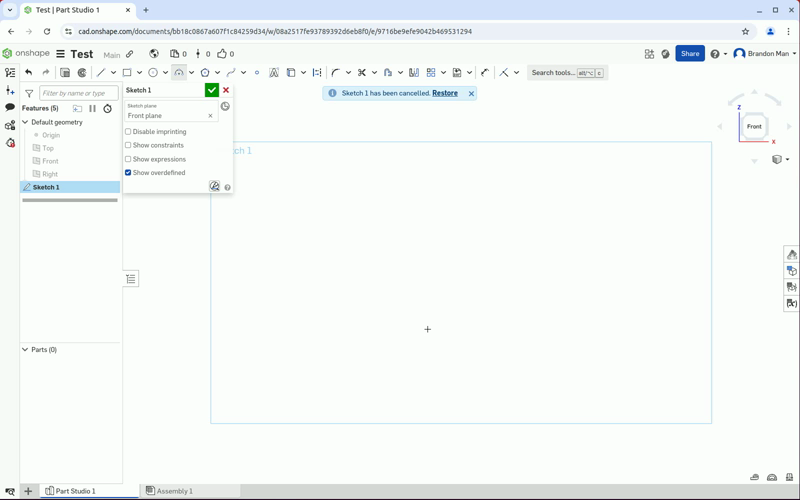
key_down(shift)
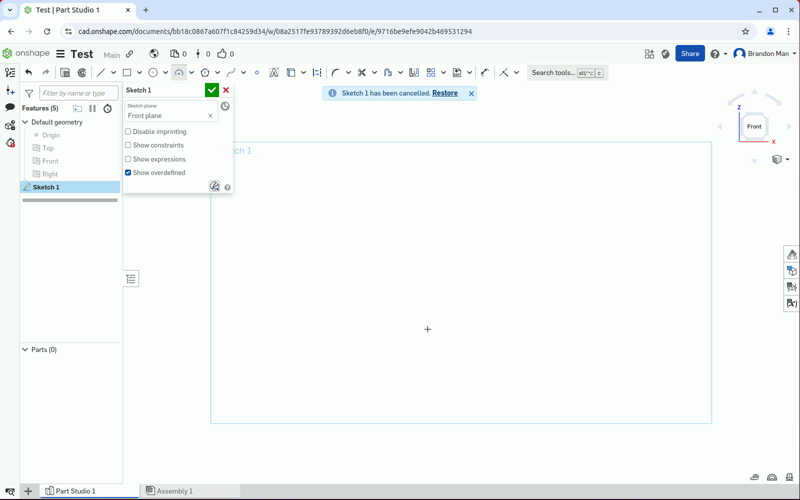
mouse_move(493, 328)
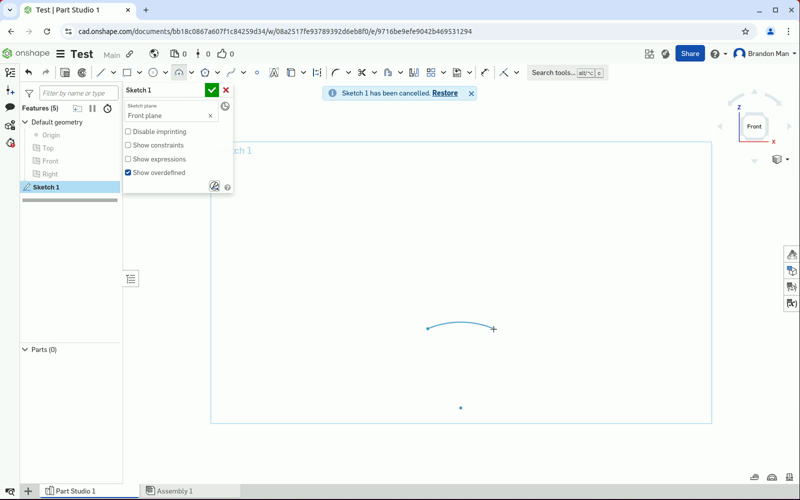
click(493, 328)
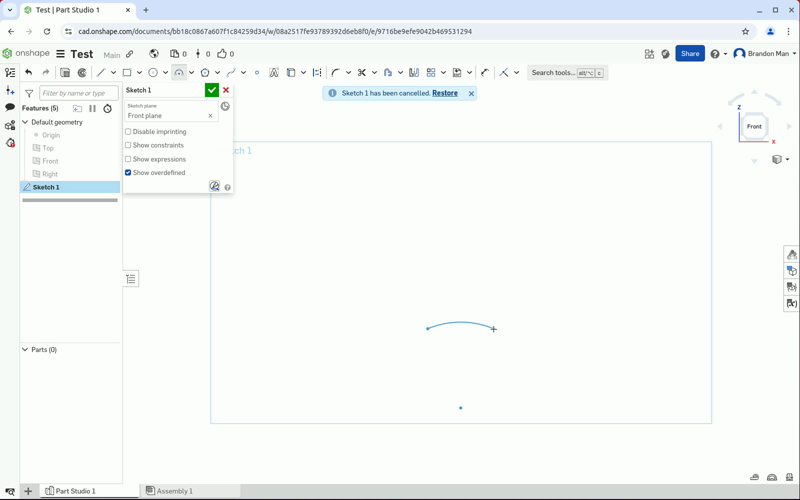
mouse_move(460, 286)
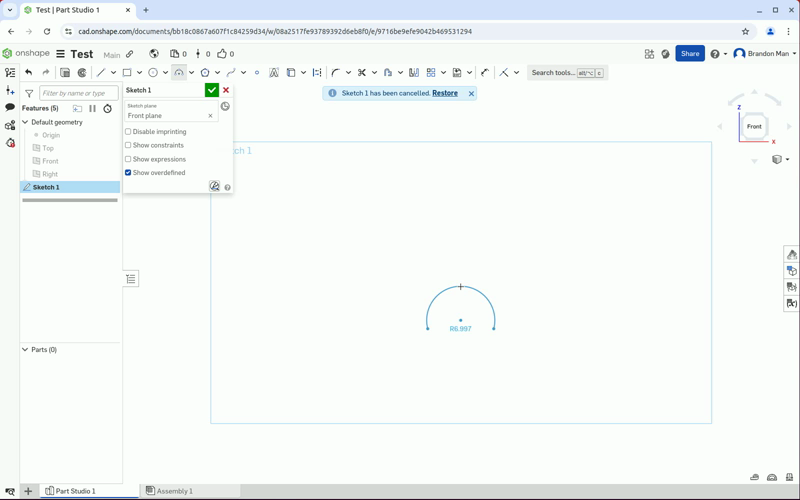
click(460, 286)
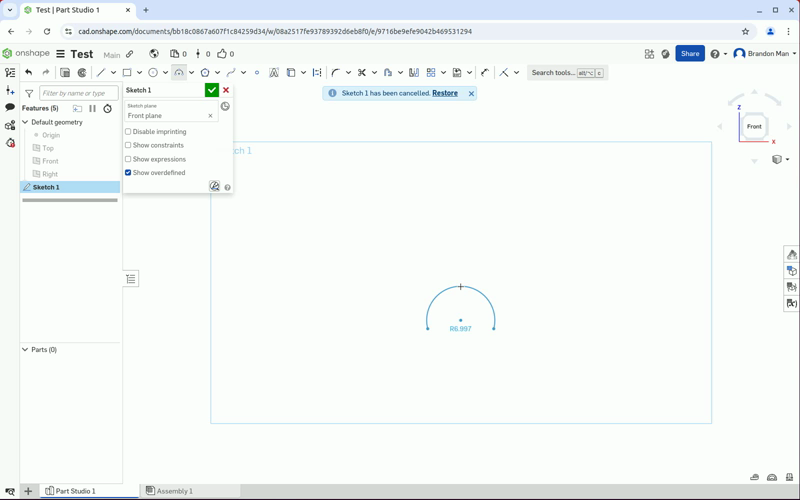
key_up(shift)
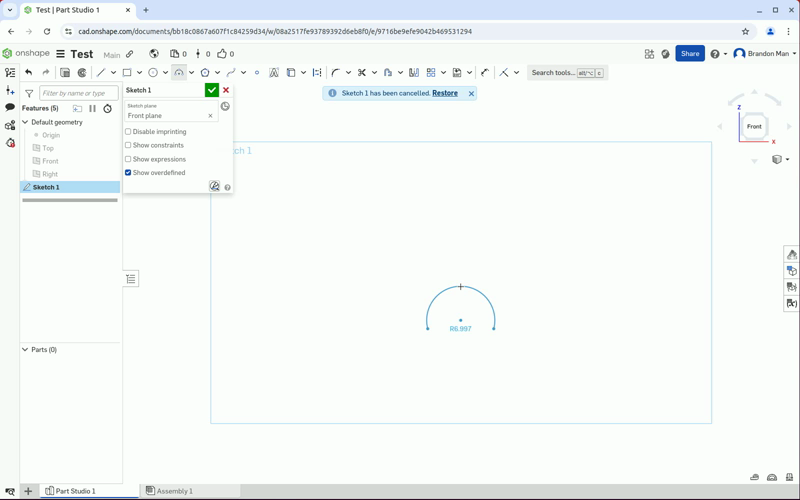
mouse_move(493, 328)
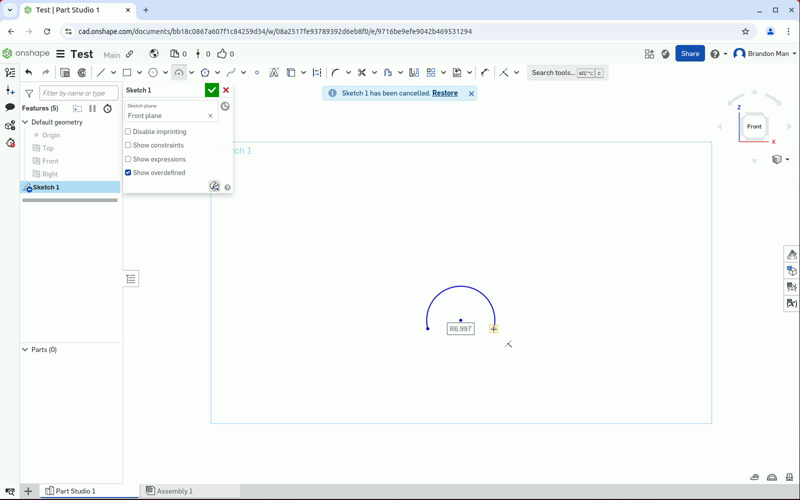
click(493, 328)
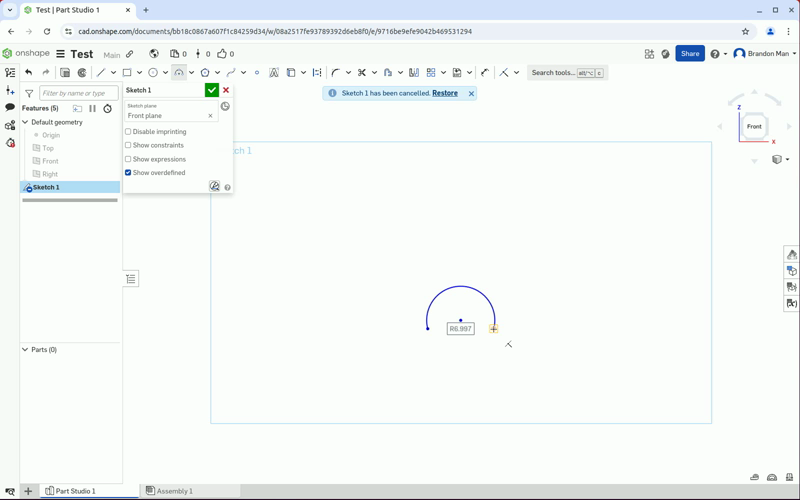
mouse_move(427, 328)
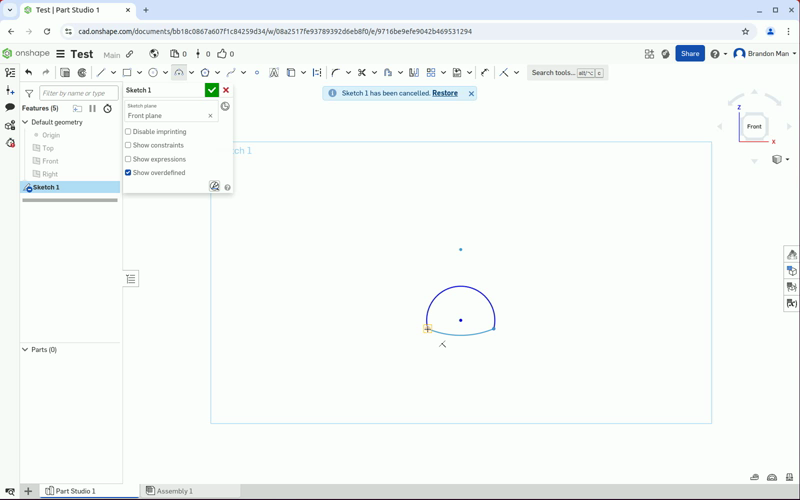
click(427, 328)
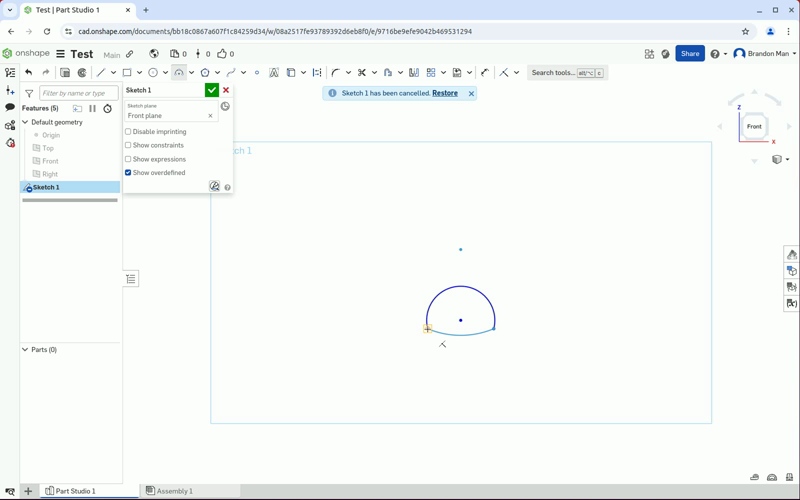
key_down(shift)
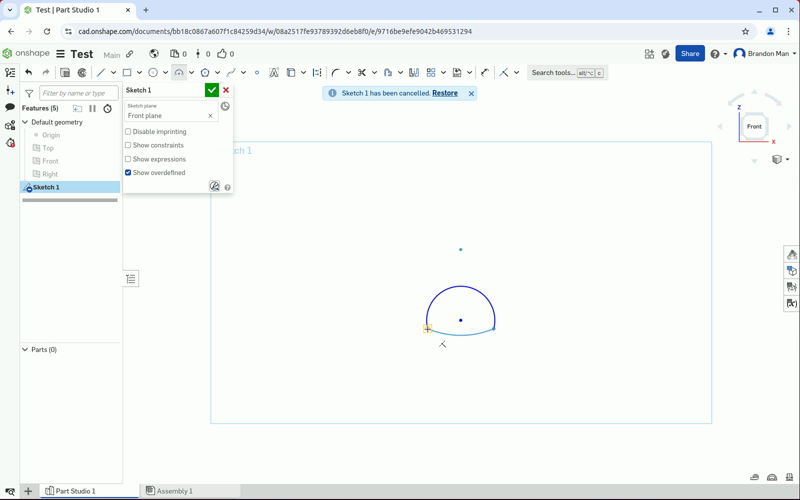
mouse_move(460, 252)
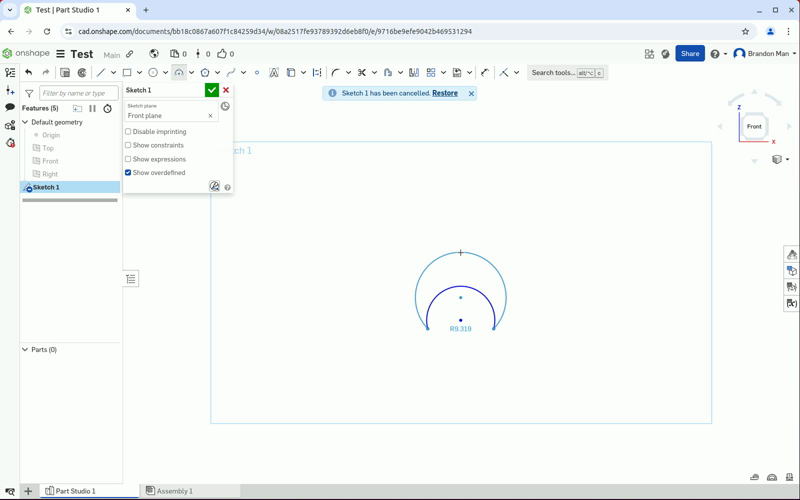
click(460, 252)
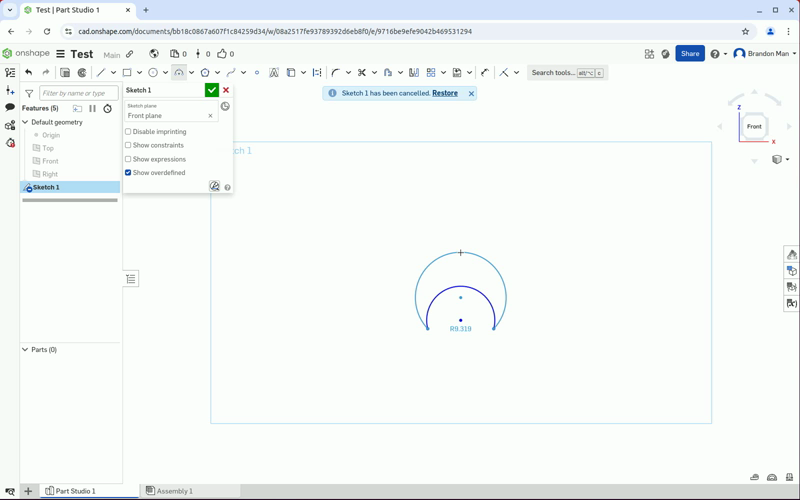
key_up(shift)
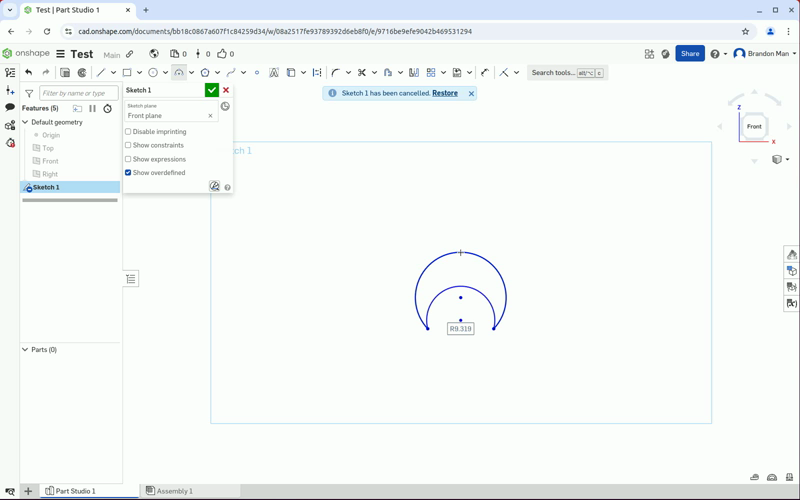
key(esc)
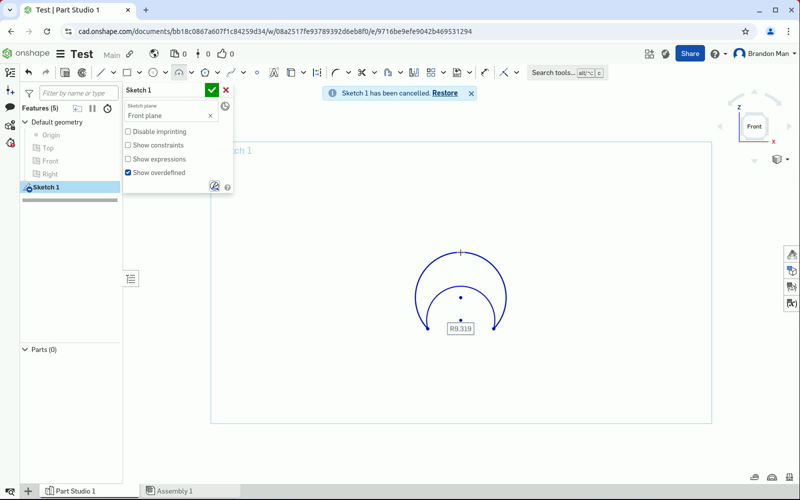
mouse_move(421, 302)
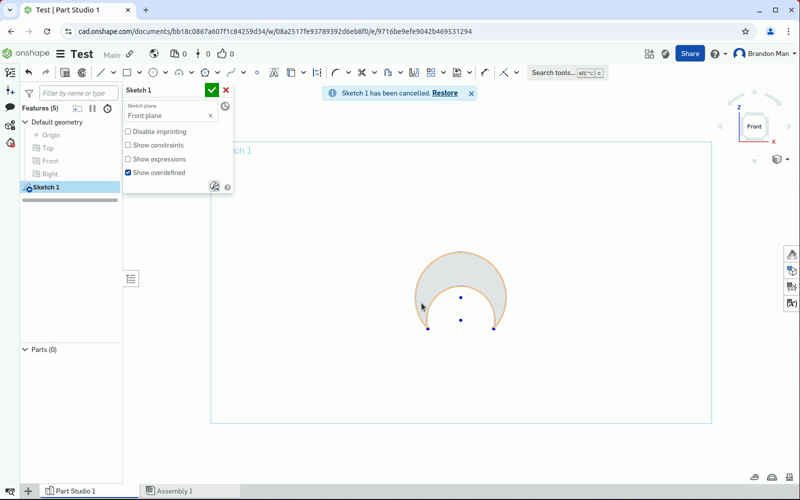
click(421, 302)
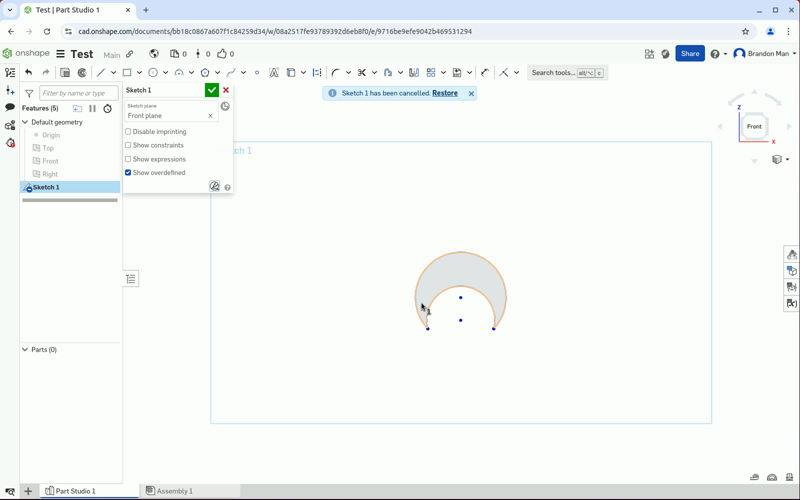
mouse_move(73, 352)
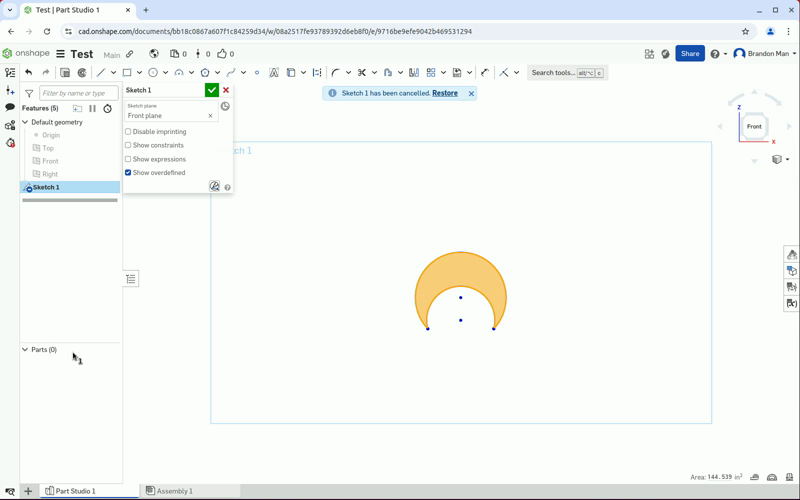
key(shift+y)
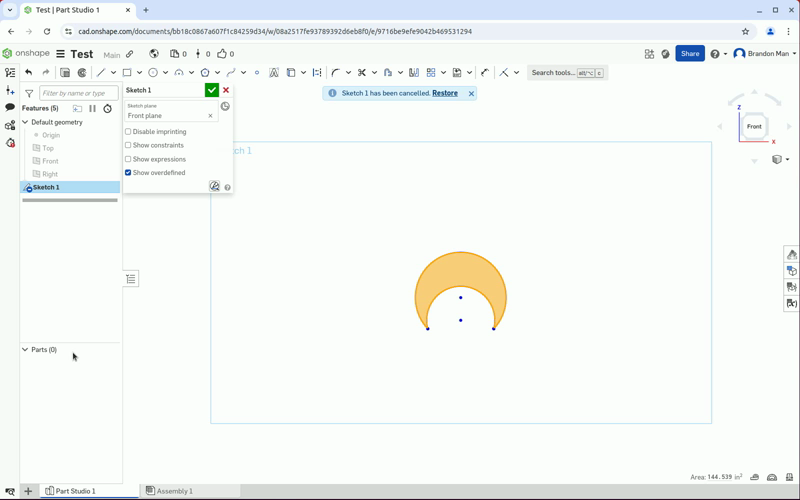
key(shift+e)
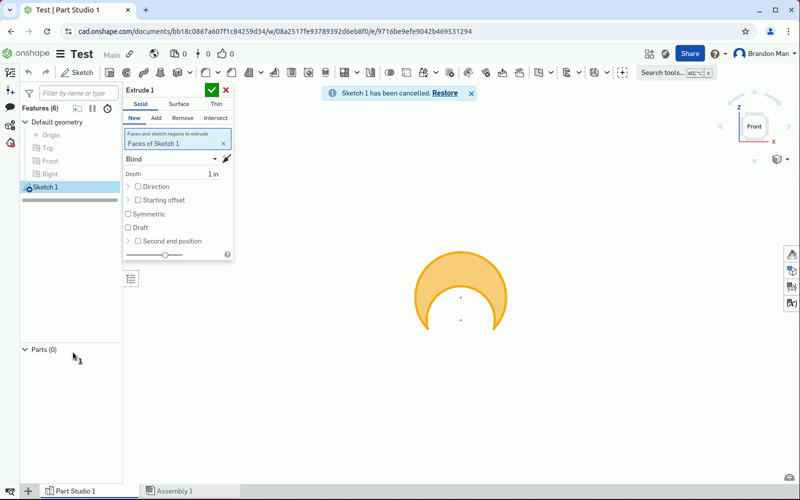
mouse_move(143, 106)
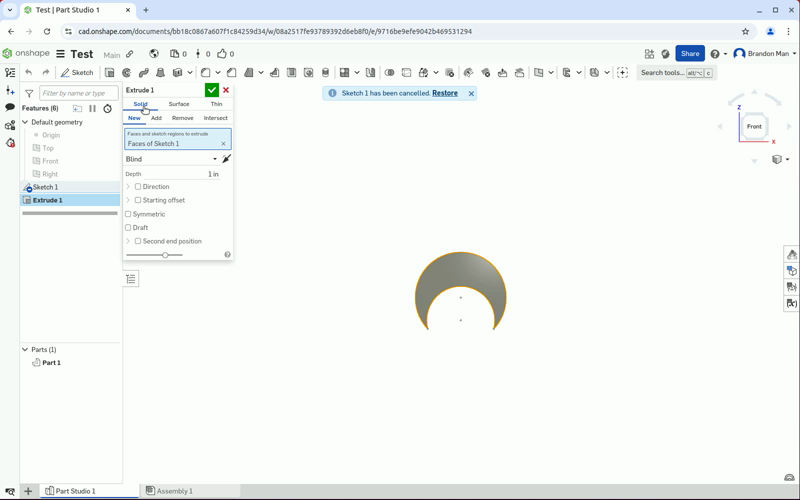
click(143, 106)
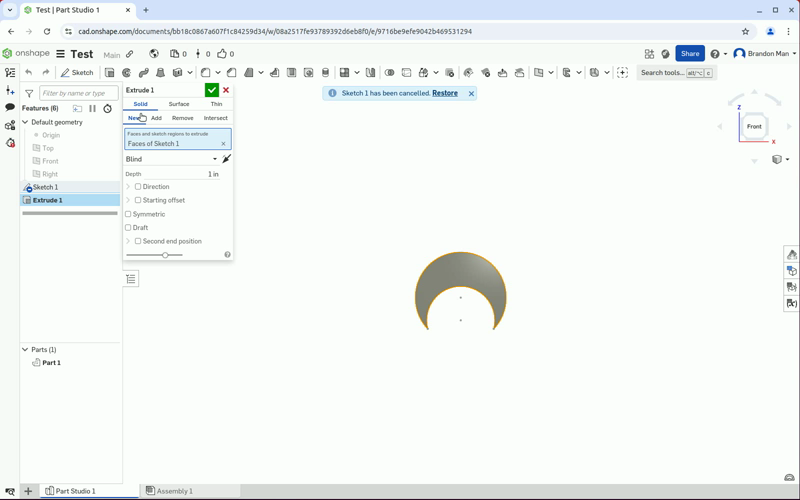
mouse_move(137, 120)
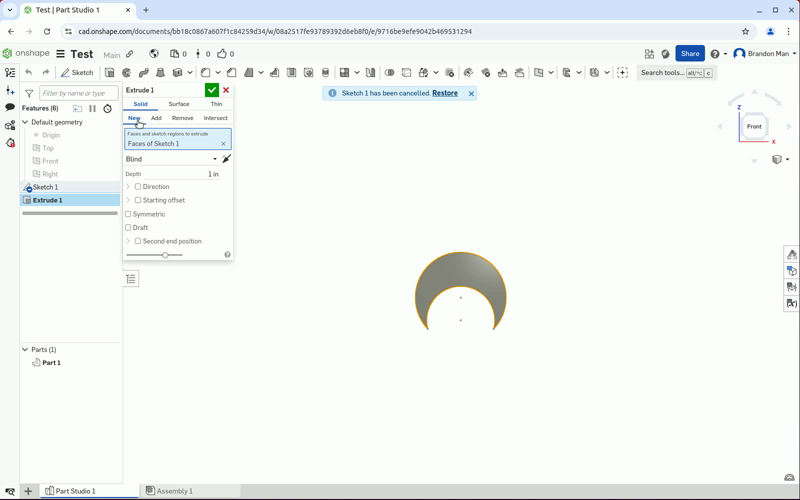
click(137, 120)
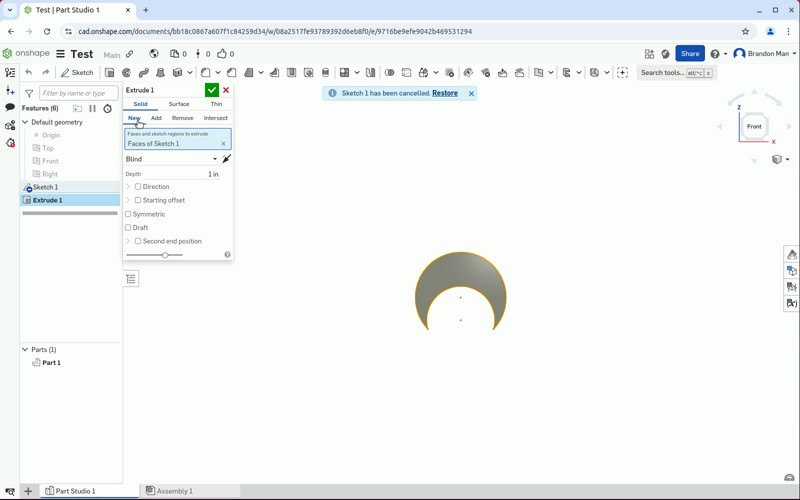
key(tab, 4)
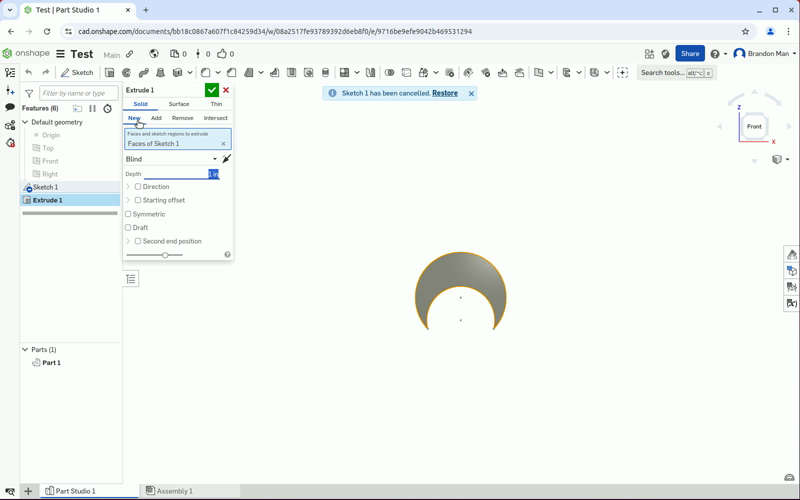
text(23.108)
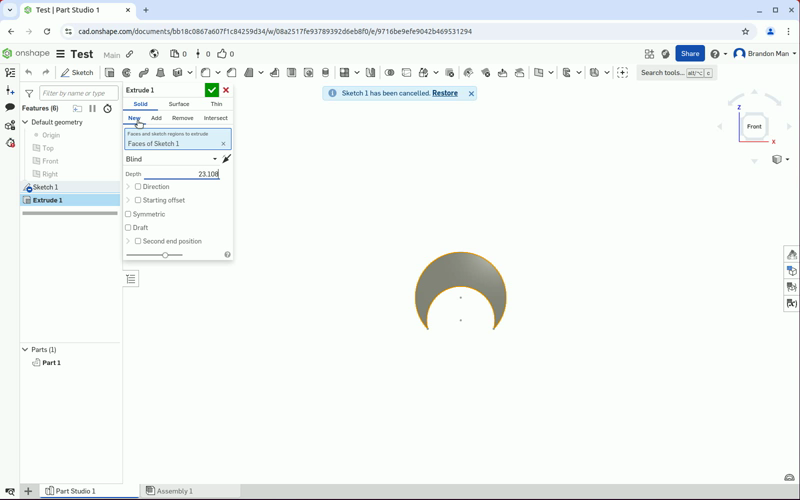
key(tab, 3)
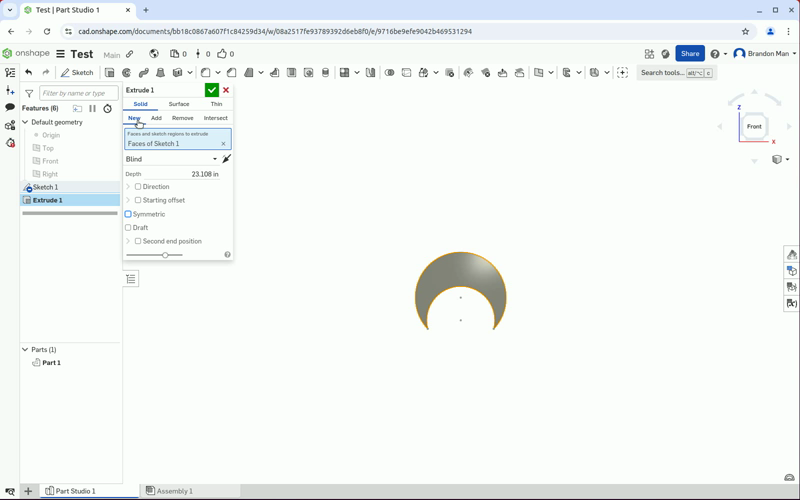
key(space)
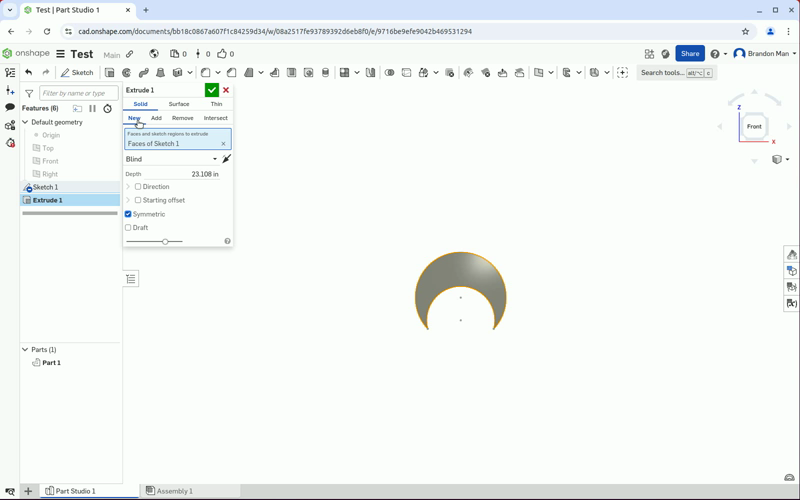
key(enter)
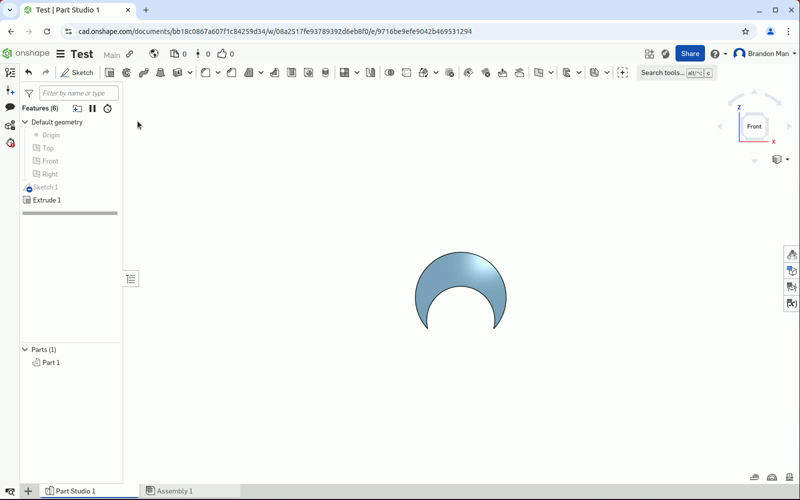
key(shift+h)
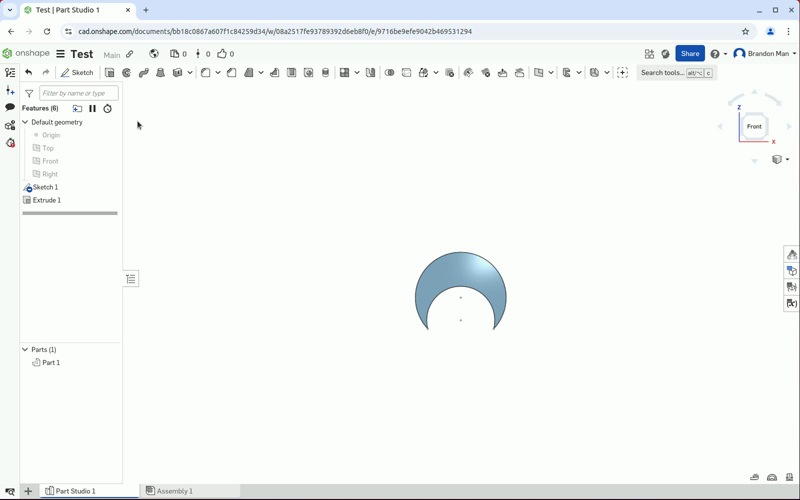
key(shift+h)
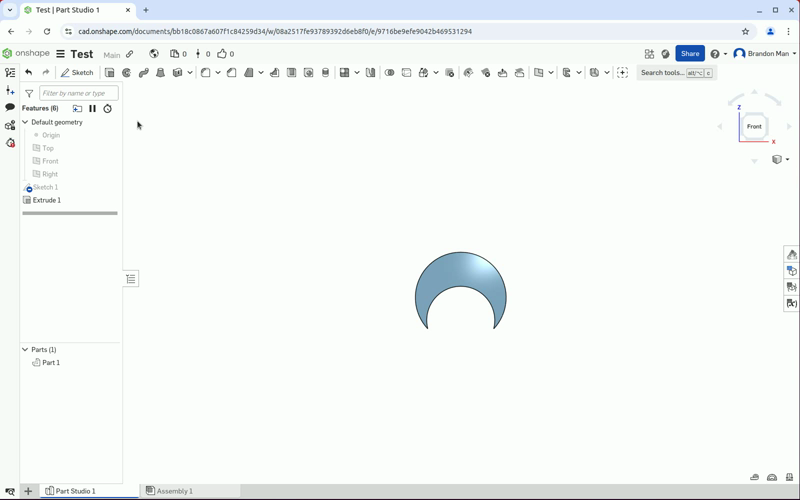
mouse_move(73, 189)
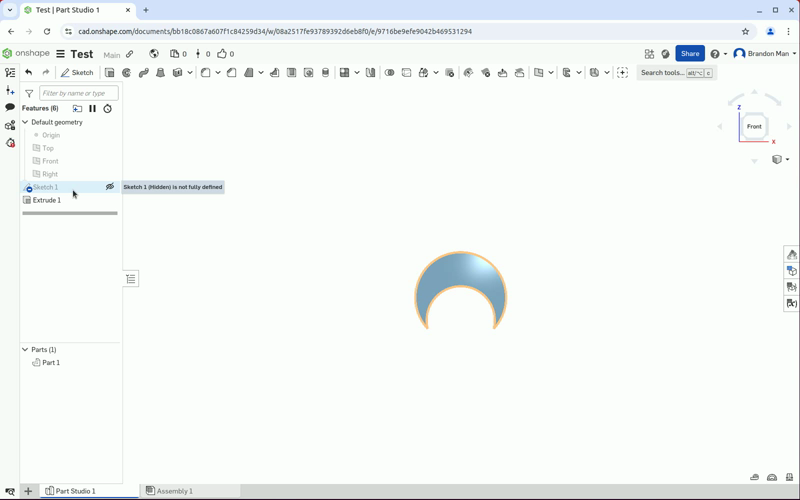
click(73, 189)
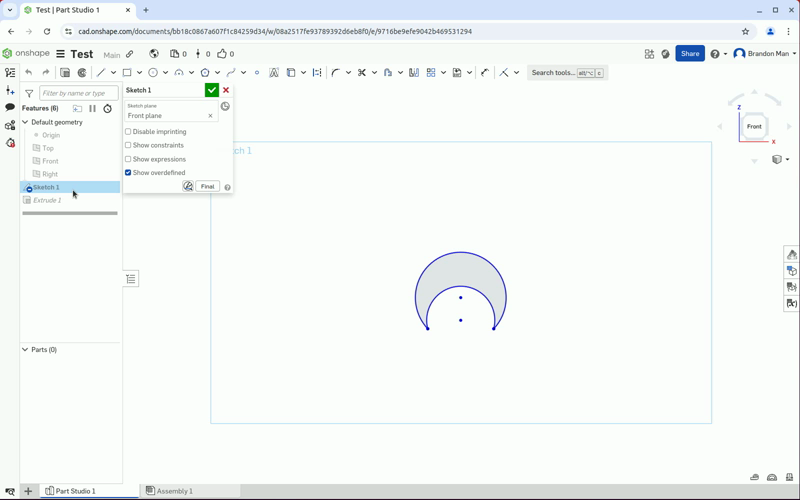
mouse_move(229, 92)
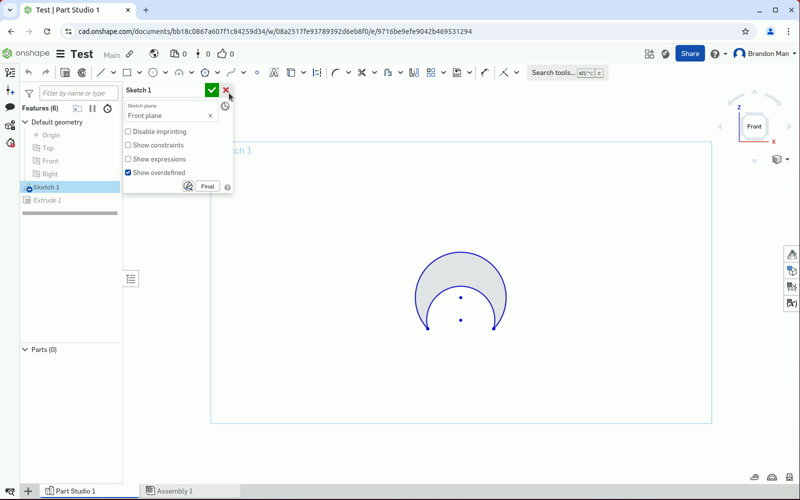
click(229, 92)
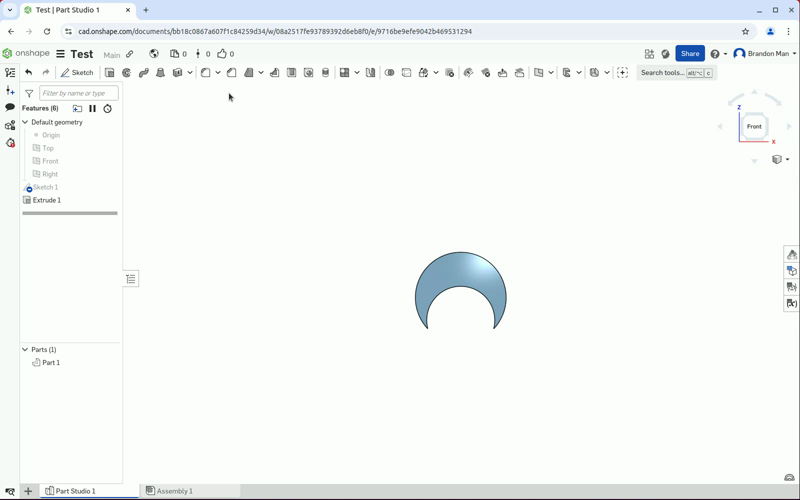
mouse_move(73, 352)
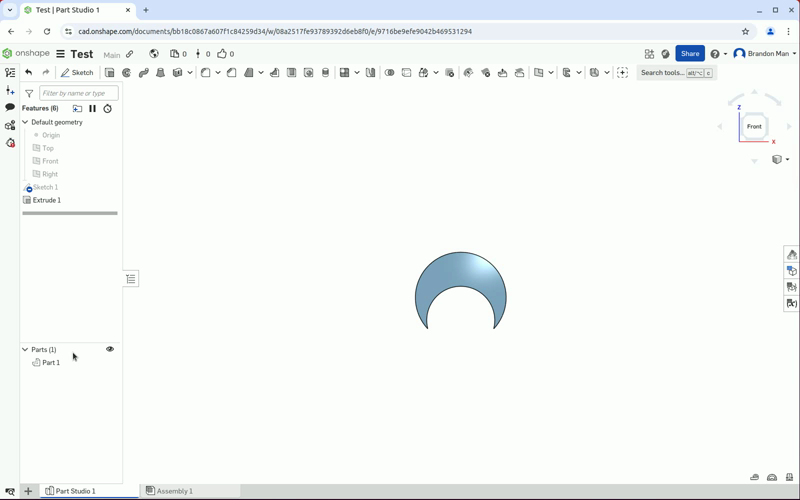
key(y)
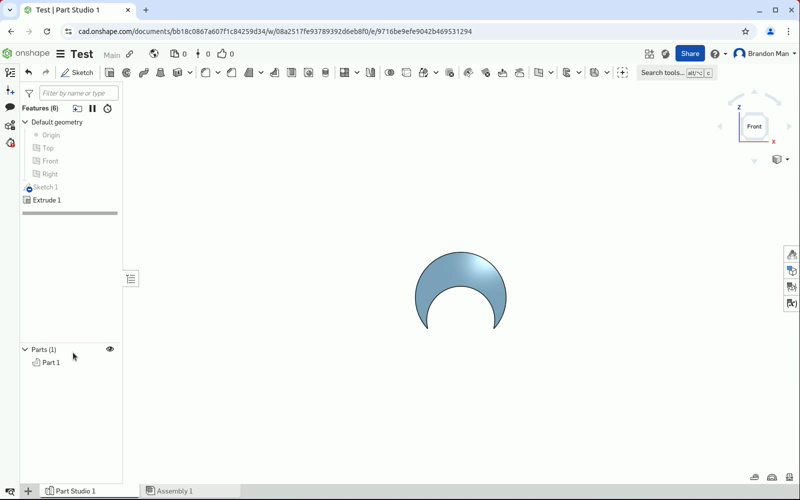
key(shift+p)
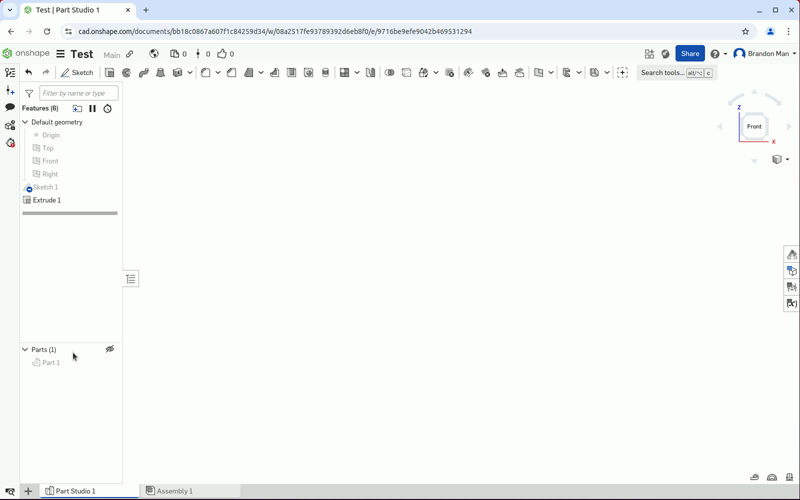
key(space)
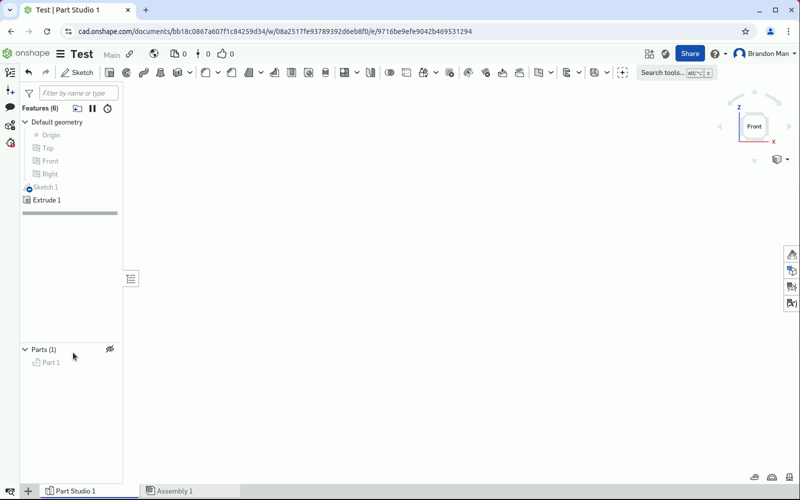
key_down(shift)
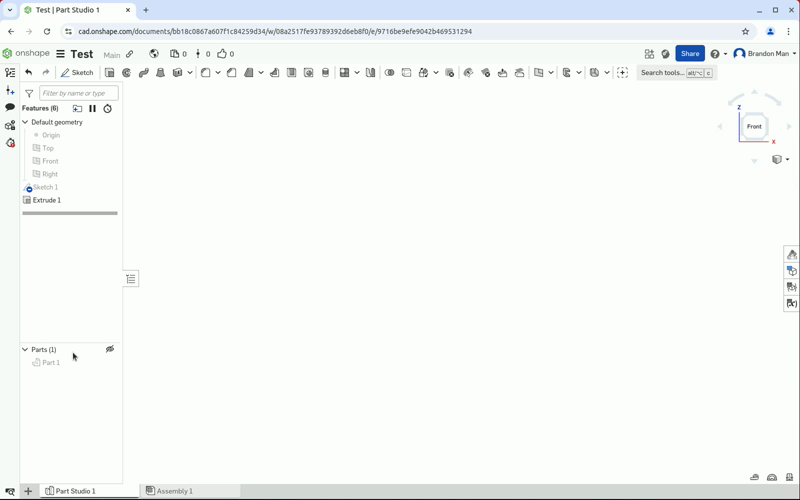
key(down)
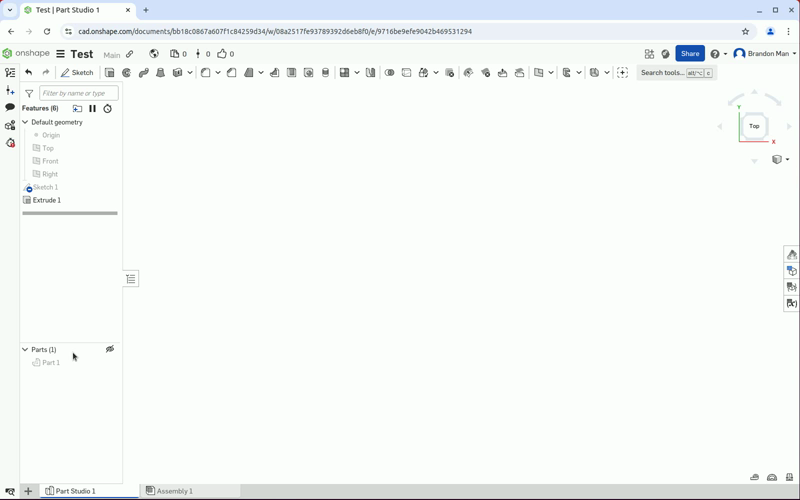
key_up(shift)
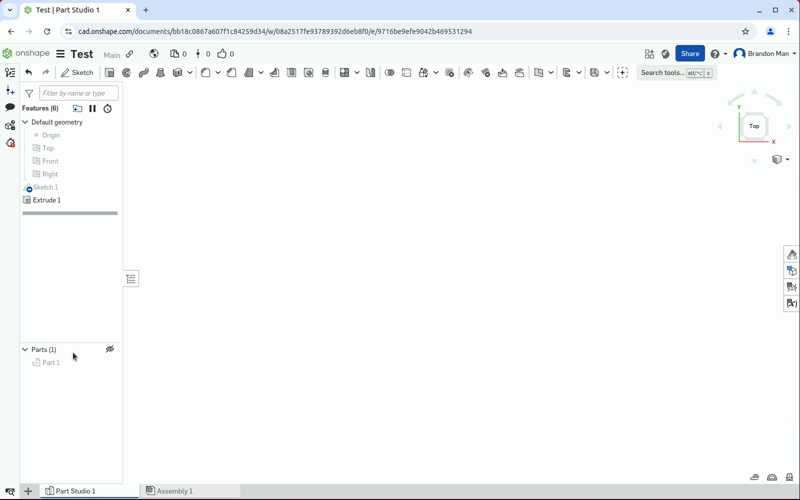
mouse_move(73, 352)
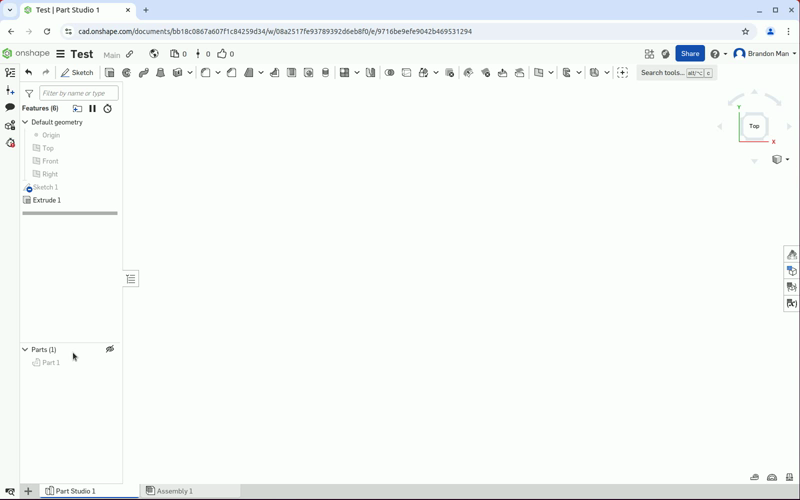
key(shift+y)
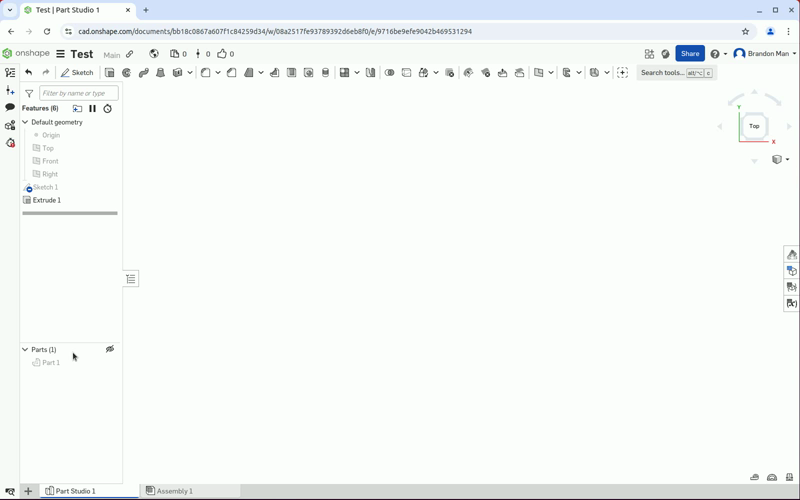
key(shift+s)
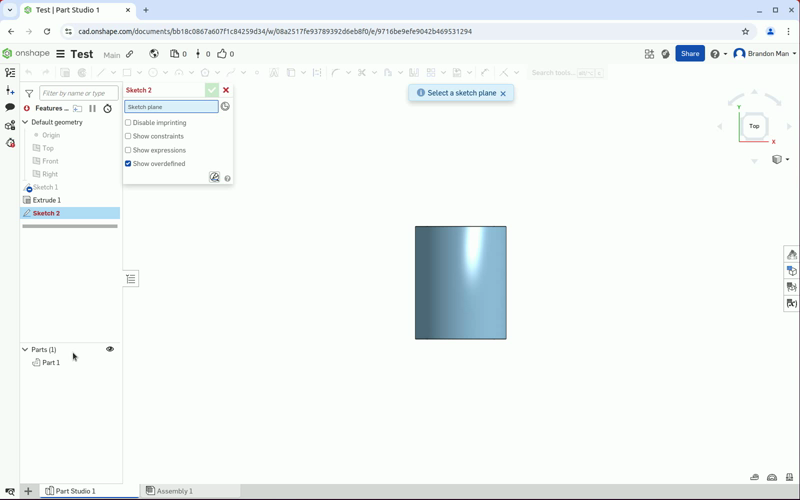
mouse_move(73, 150)
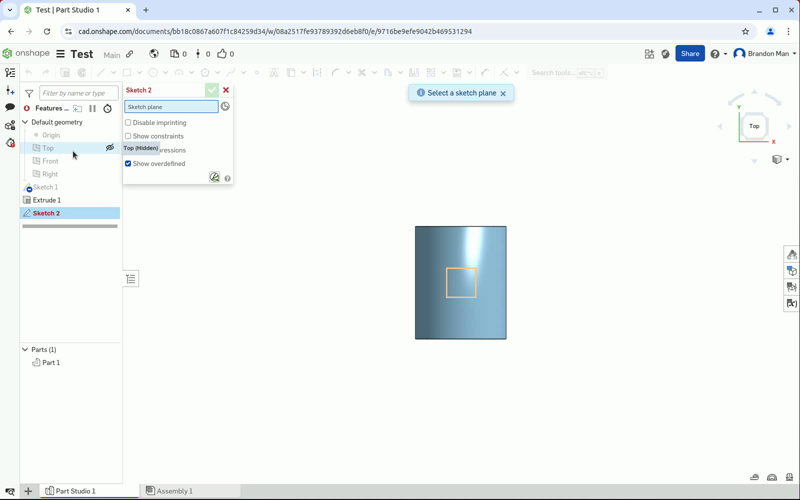
click(73, 150)
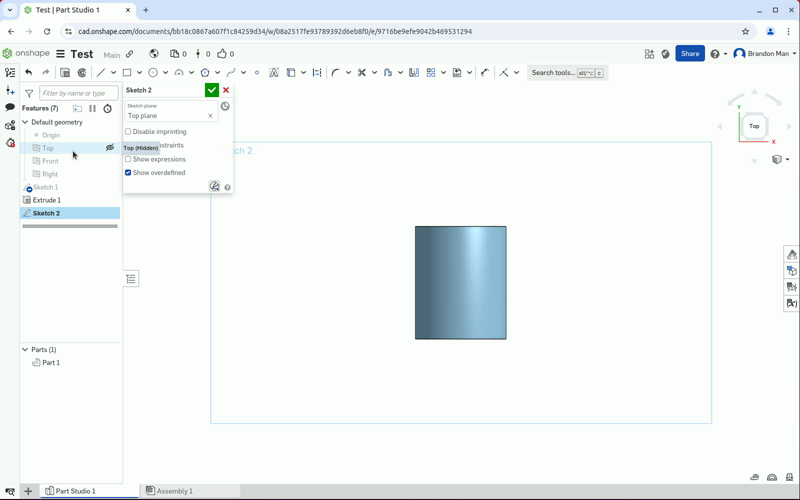
mouse_move(73, 352)
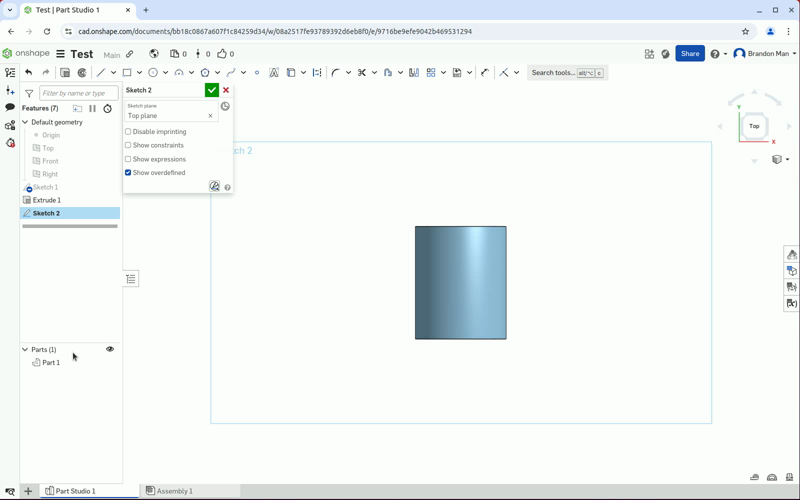
key(y)
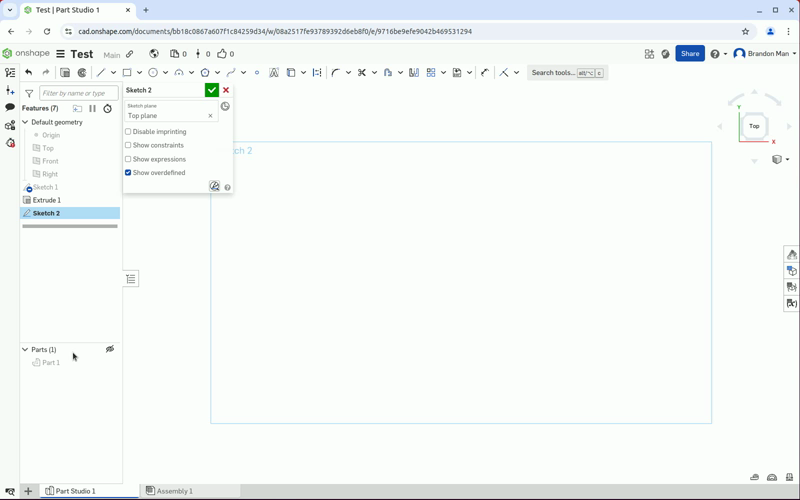
key(c)
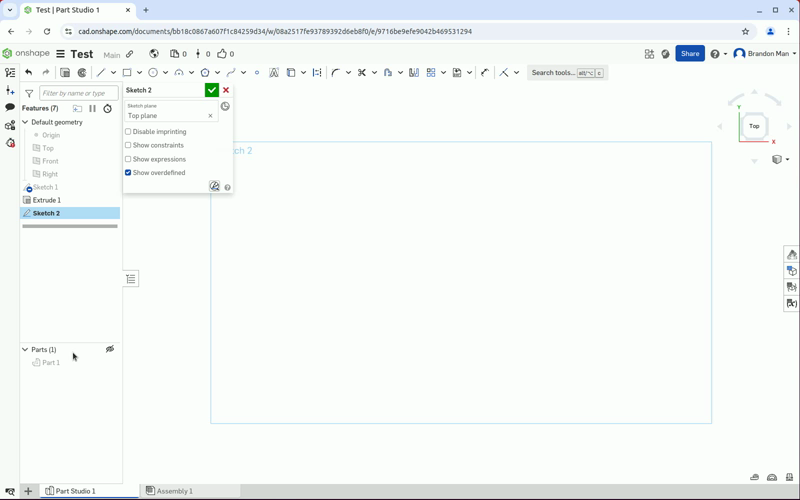
key_down(shift)
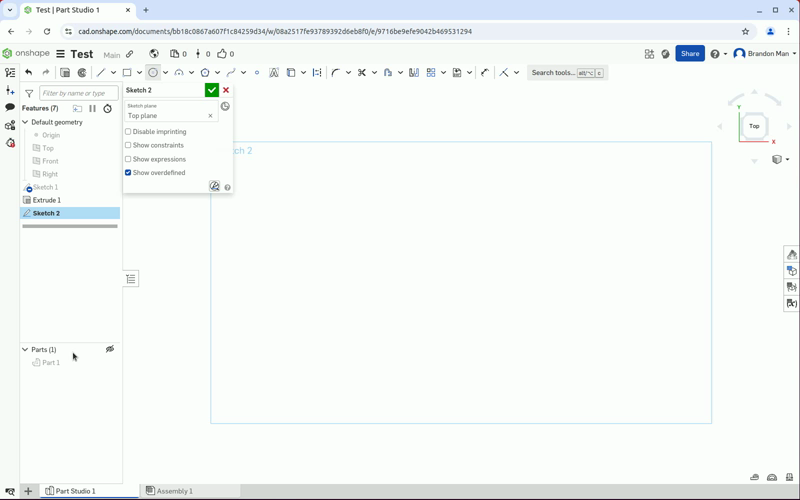
mouse_move(461, 282)
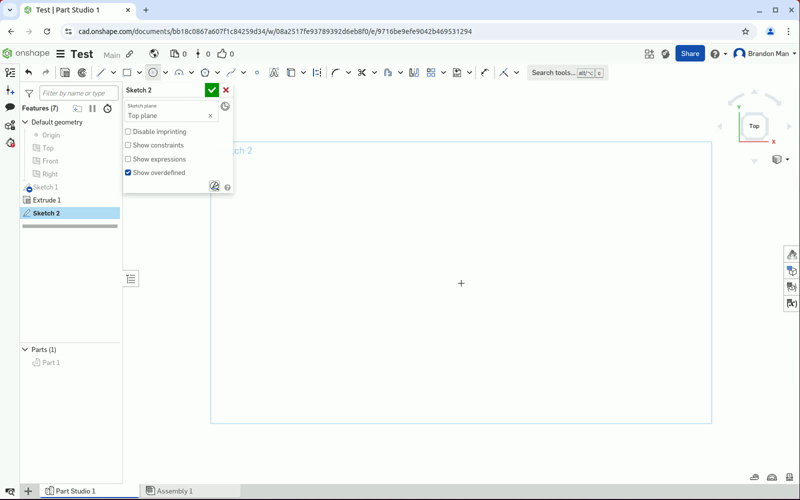
click(461, 282)
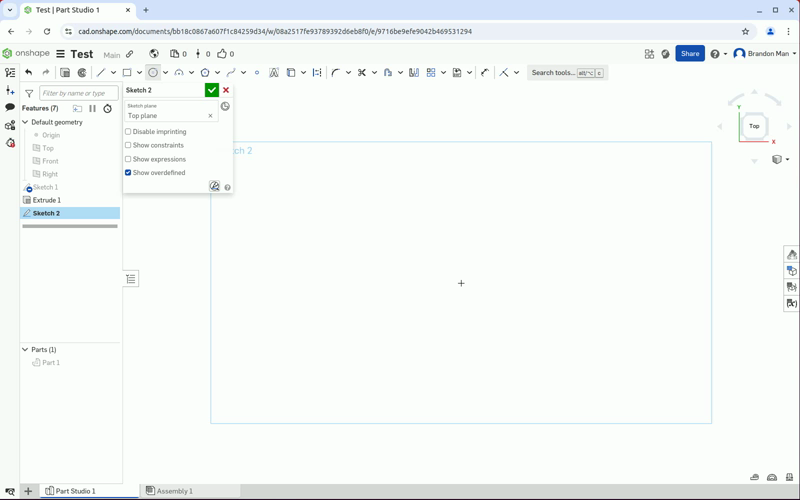
key_up(shift)
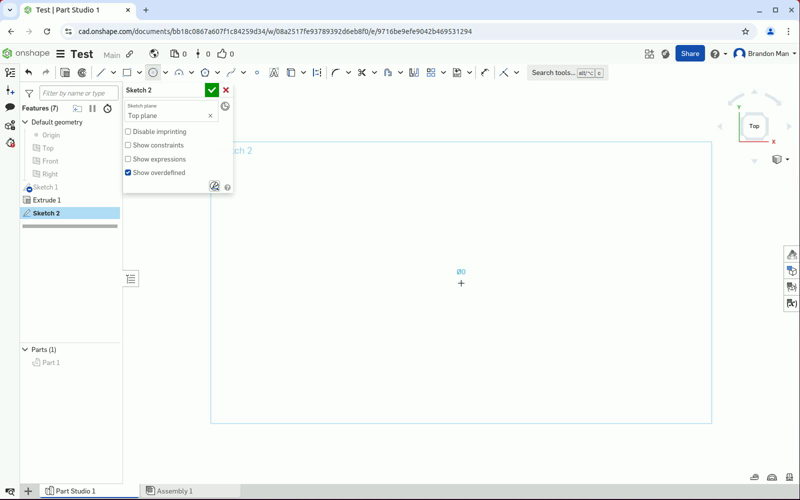
mouse_move(495, 282)
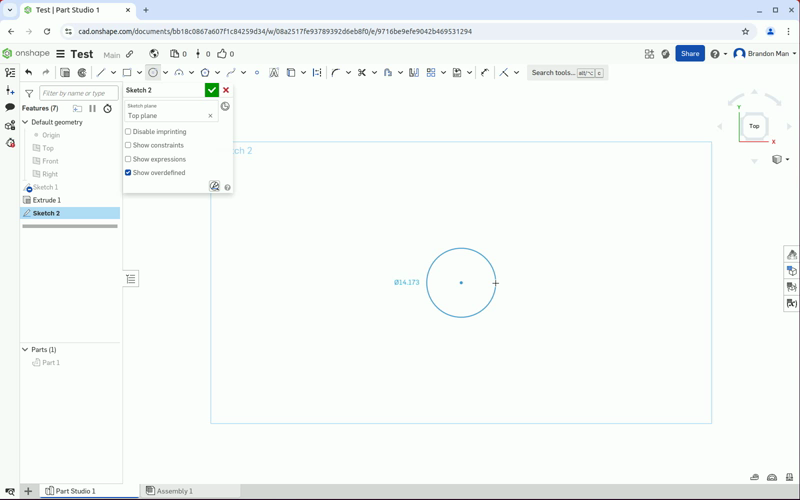
click(495, 282)
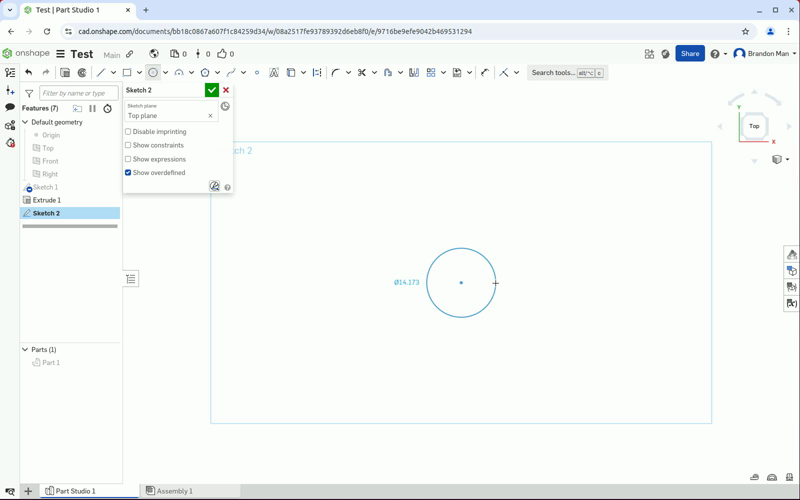
key(esc)
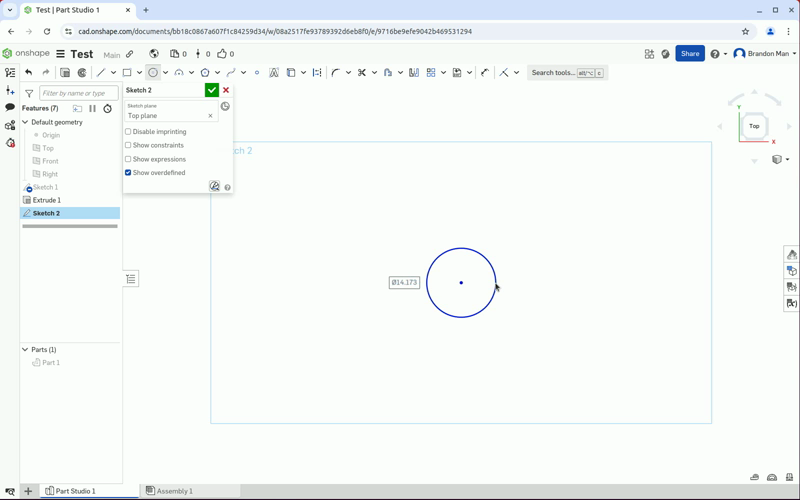
mouse_move(469, 312)
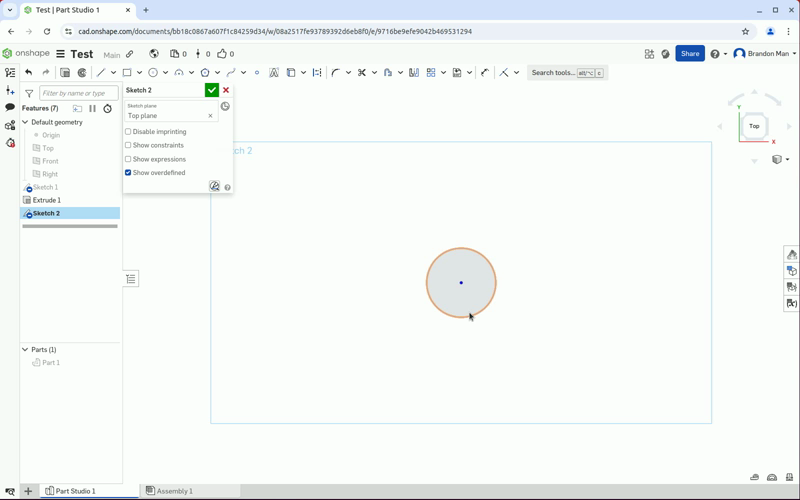
click(469, 312)
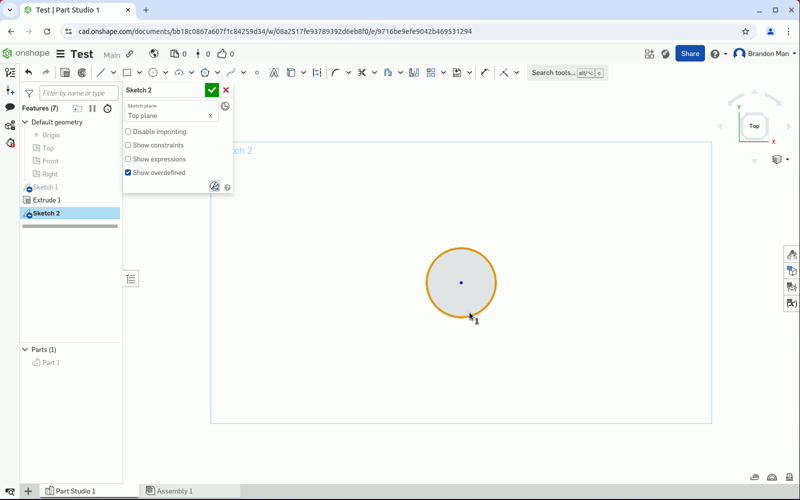
mouse_move(73, 352)
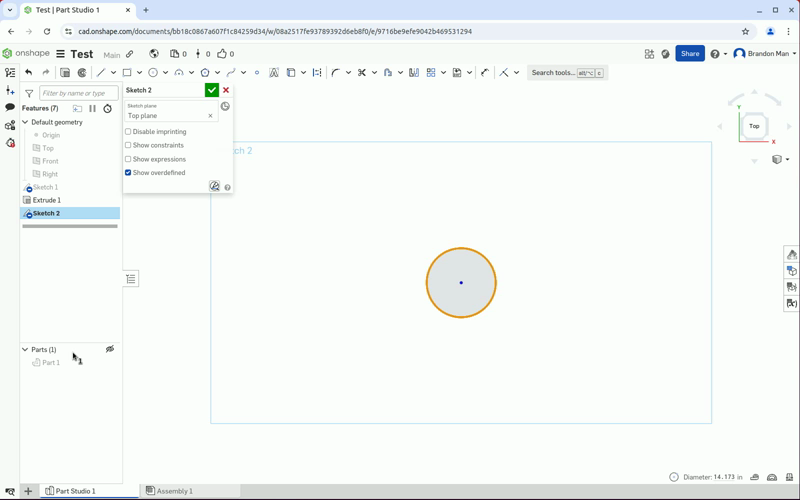
key(shift+y)
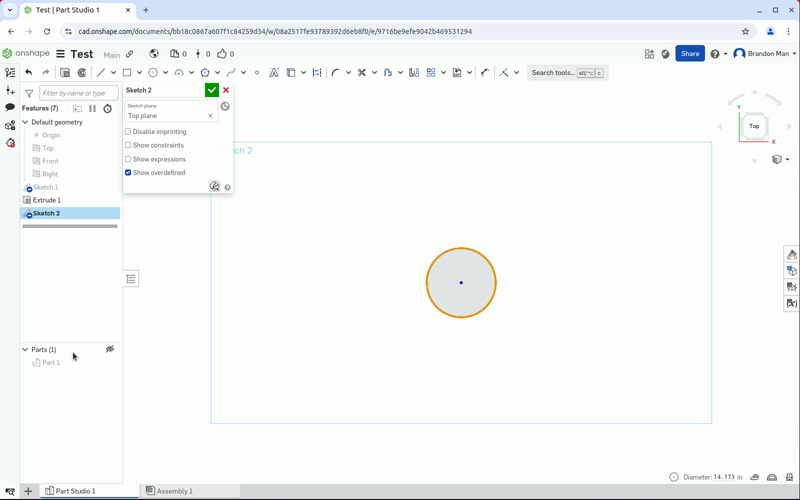
key(shift+e)
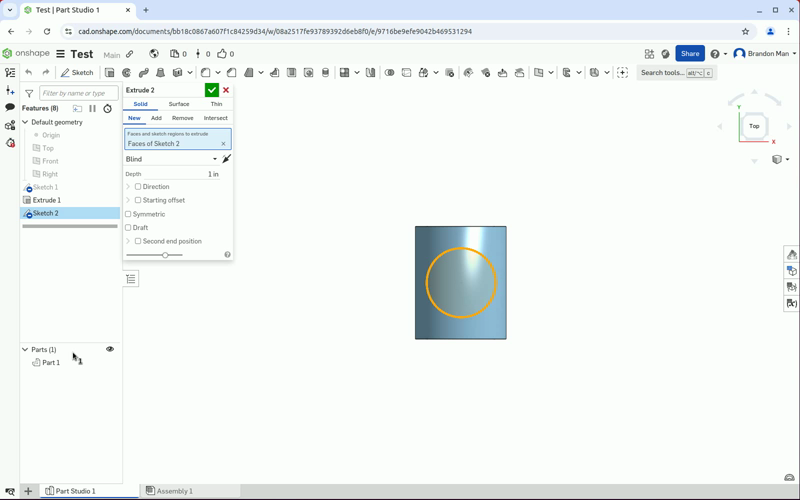
mouse_move(143, 106)
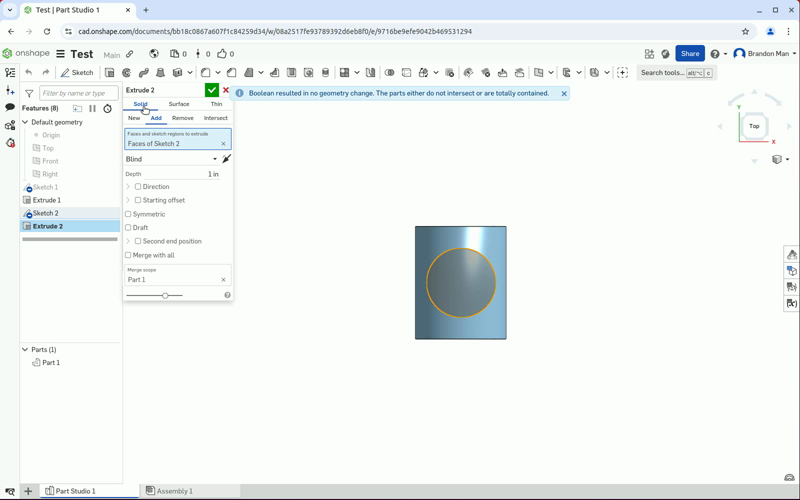
click(143, 106)
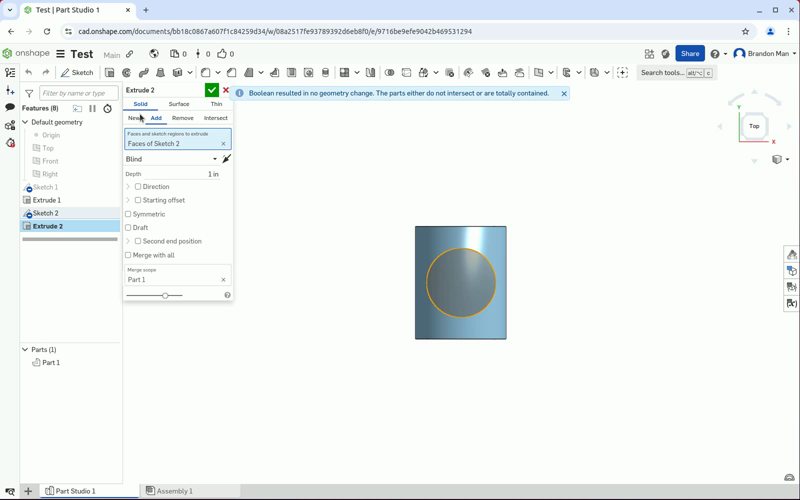
mouse_move(137, 120)
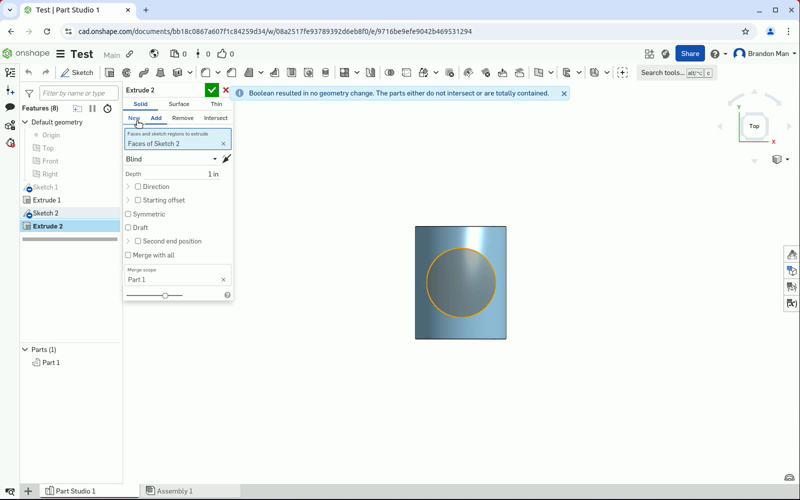
click(137, 120)
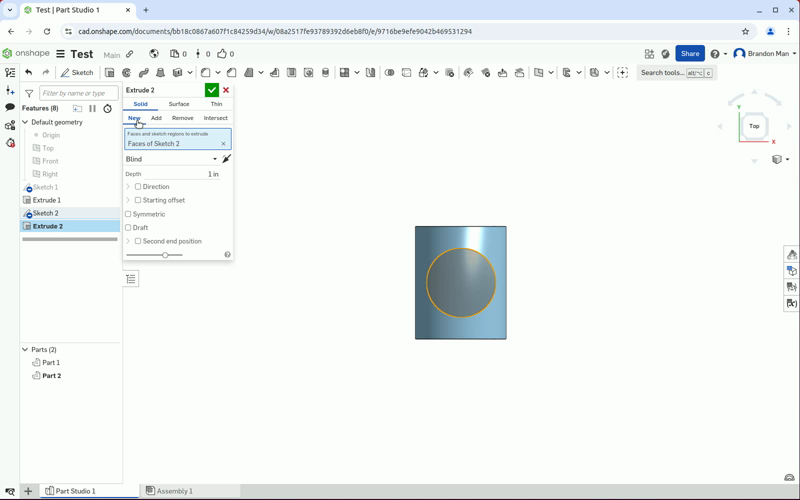
key(tab, 4)
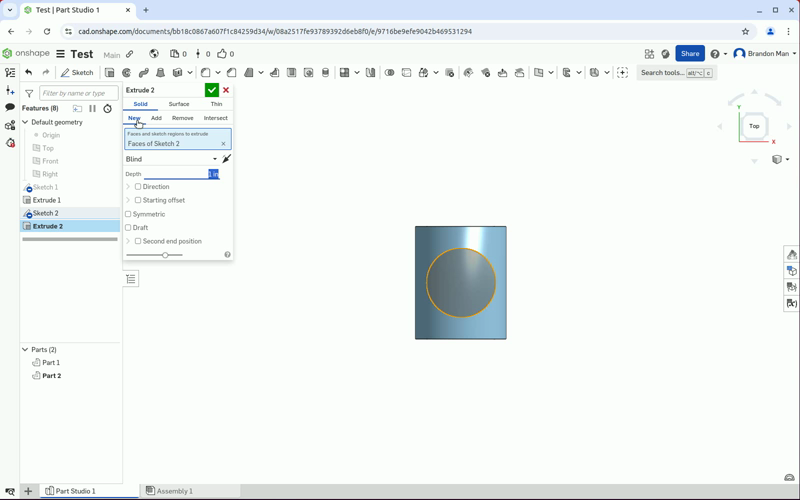
text(23.108)
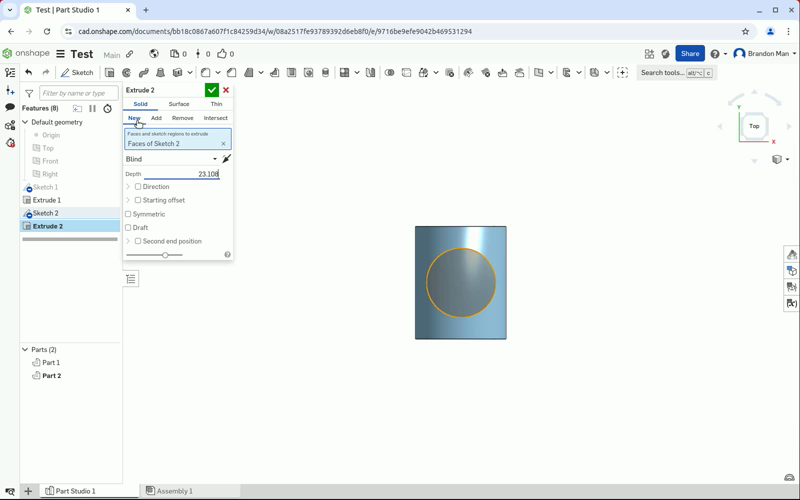
key(enter)
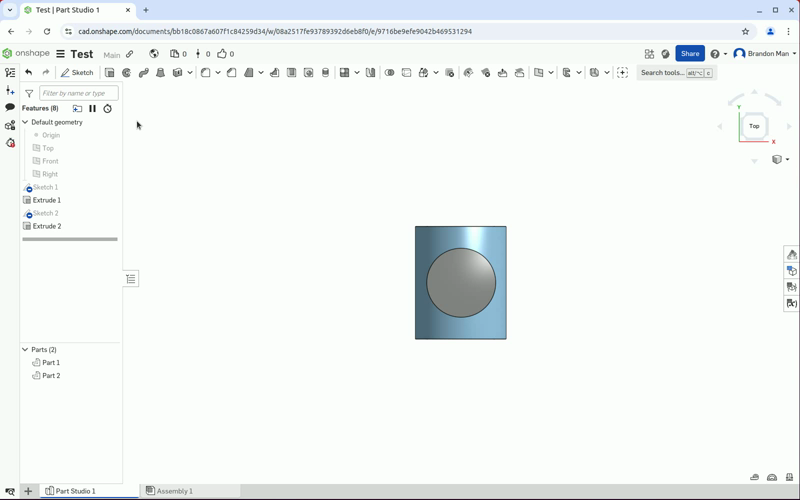
key(shift+h)
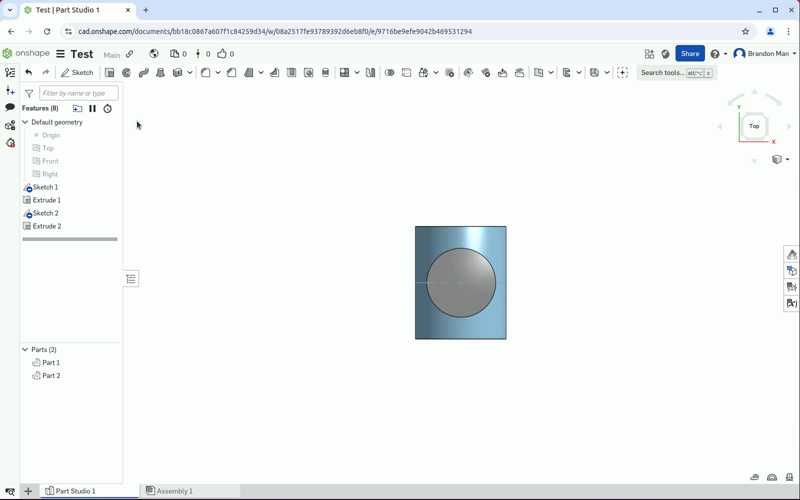
key(shift+h)
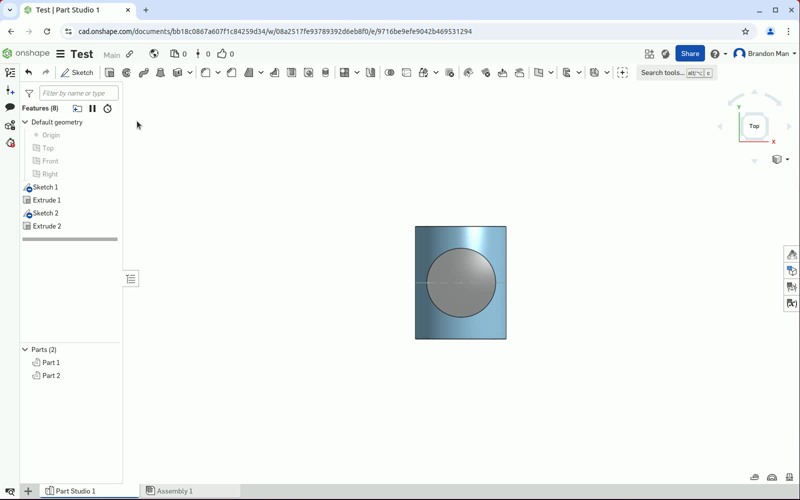
key(shift+7)
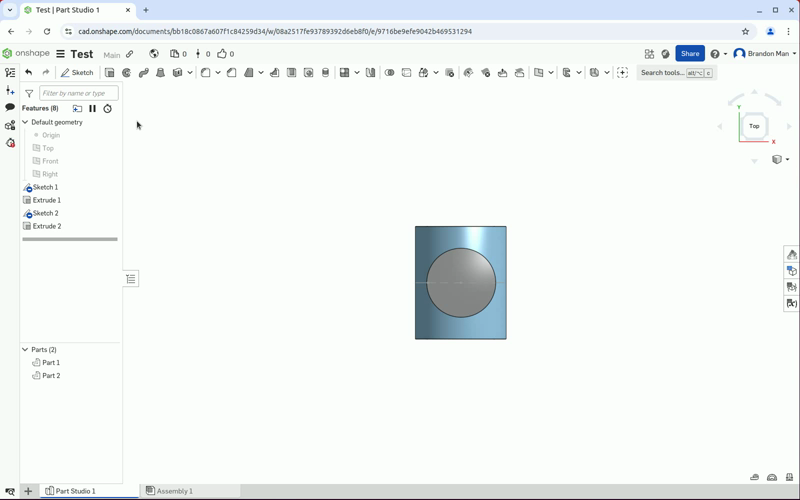
key(up, 3)
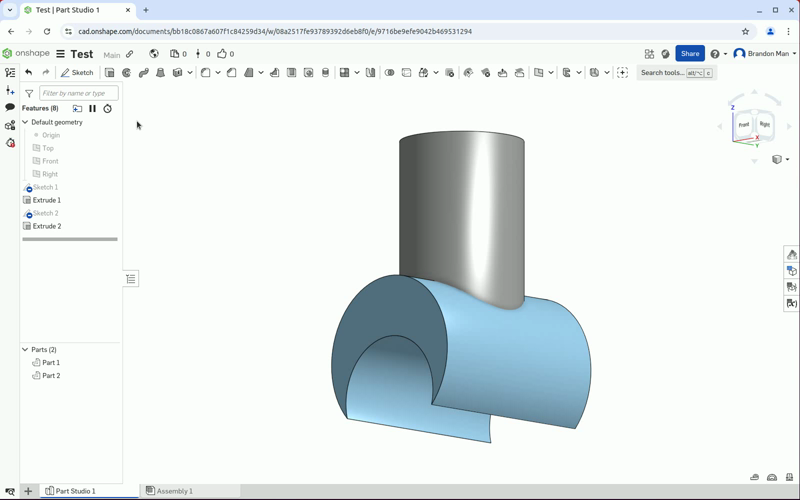
key(left, 3)
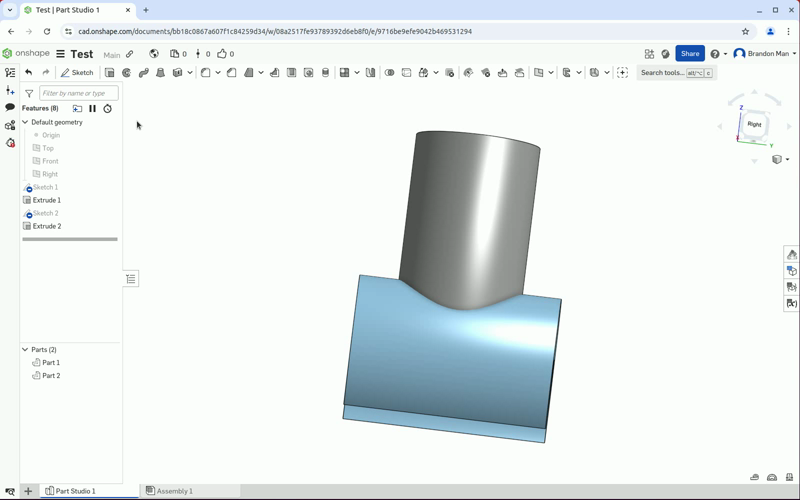
key(right, 3)
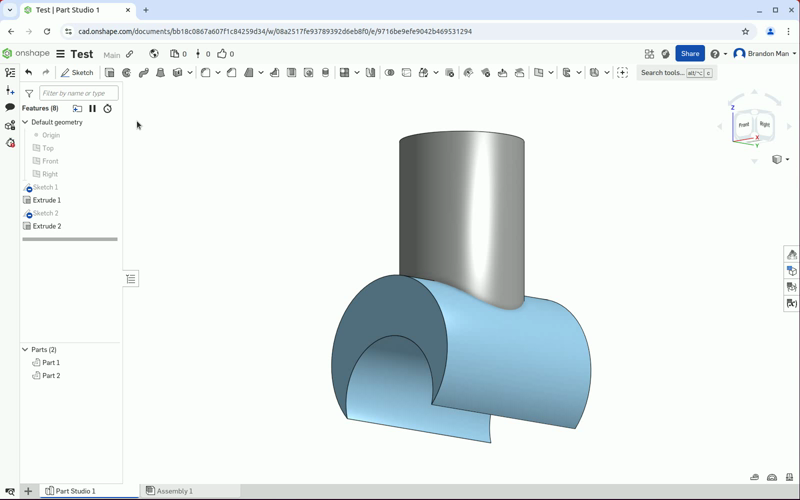
key(down, 3)
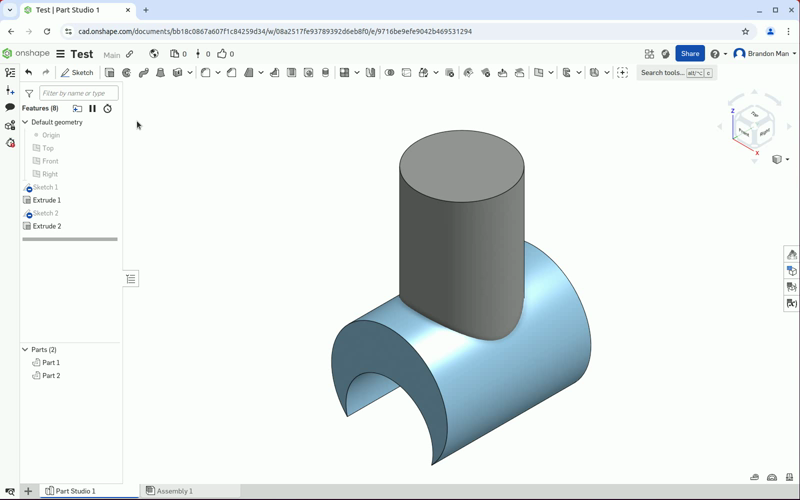
mouse_move(73, 189)
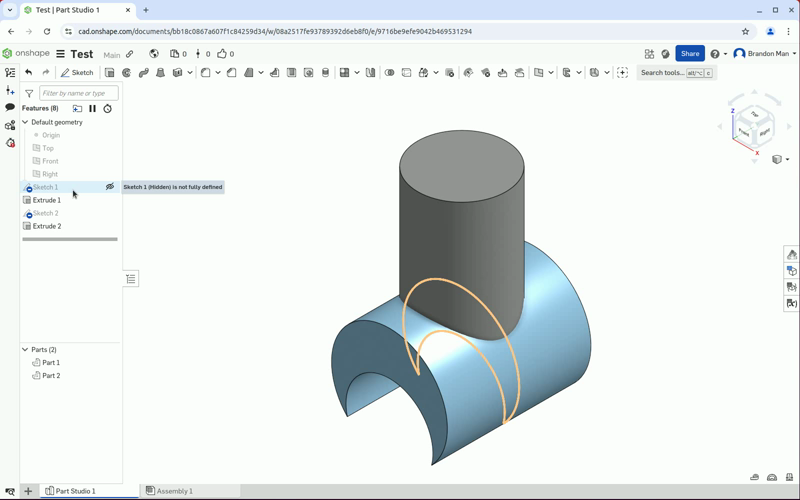
click(73, 189)